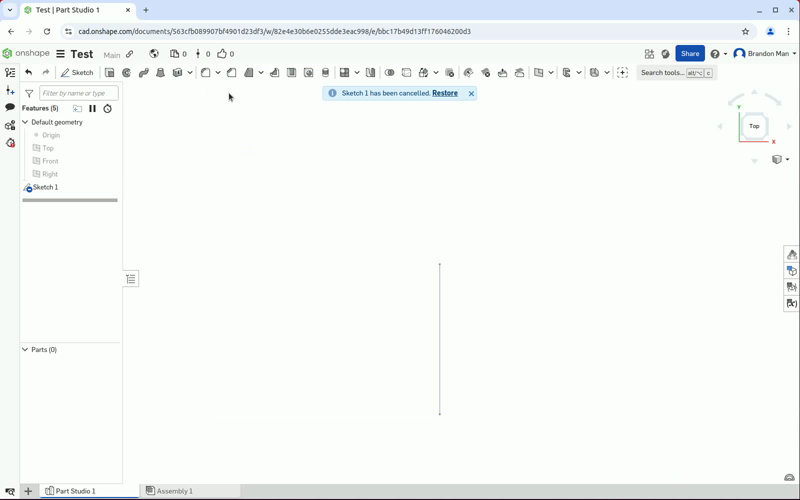
key(shift+h)
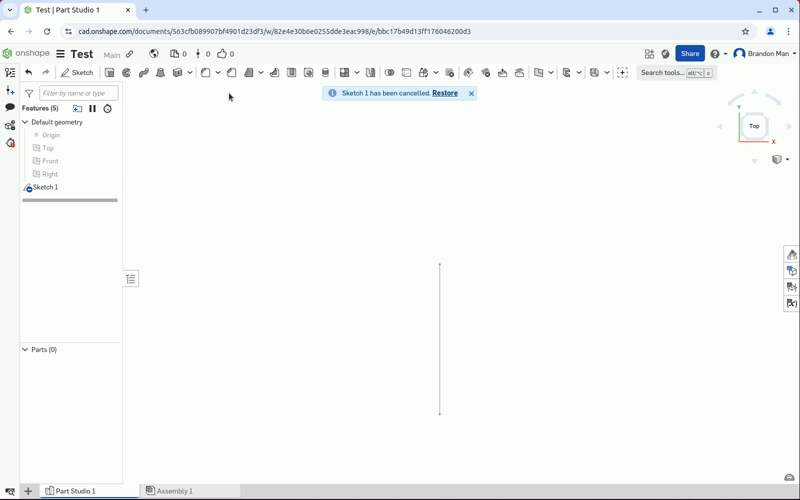
key(shift+s)
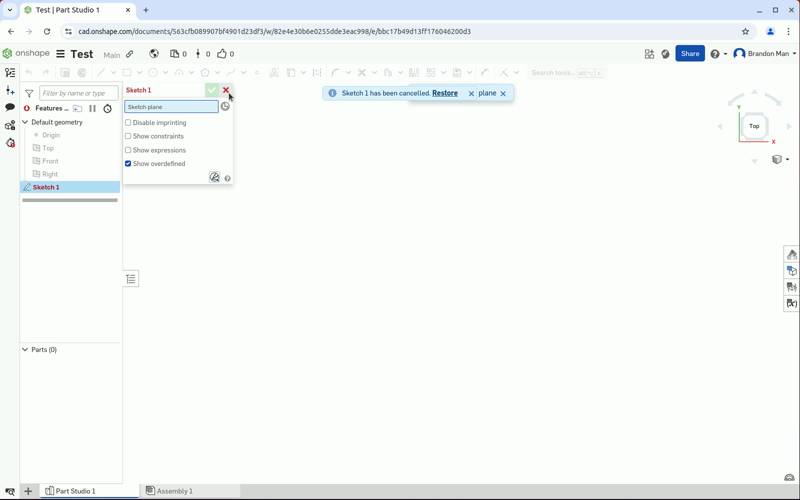
mouse_move(73, 150)
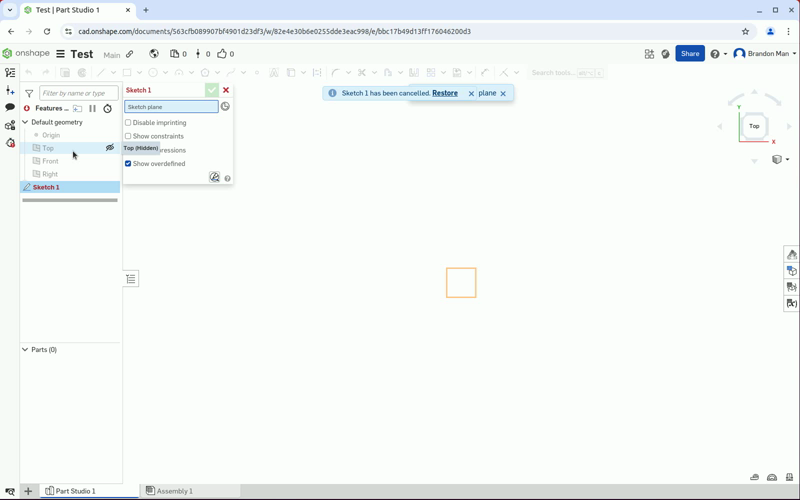
click(73, 150)
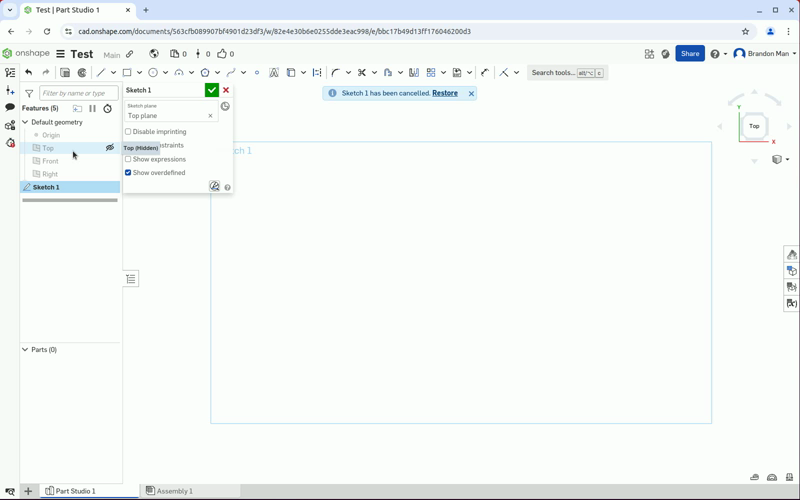
mouse_move(73, 352)
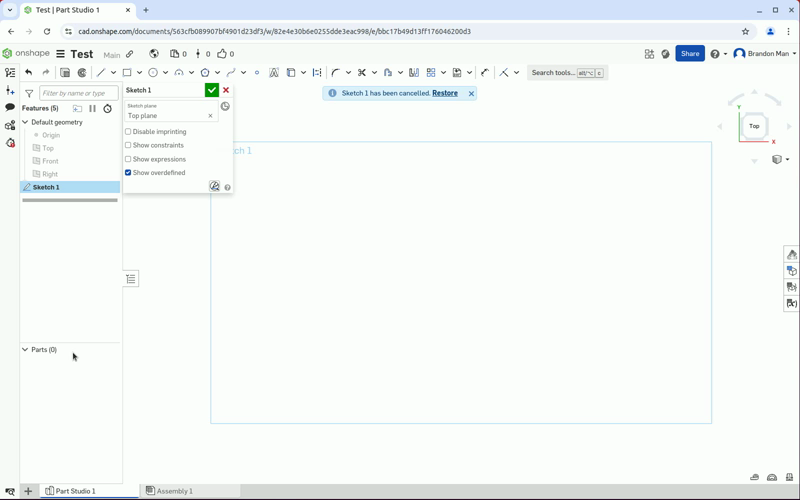
key(y)
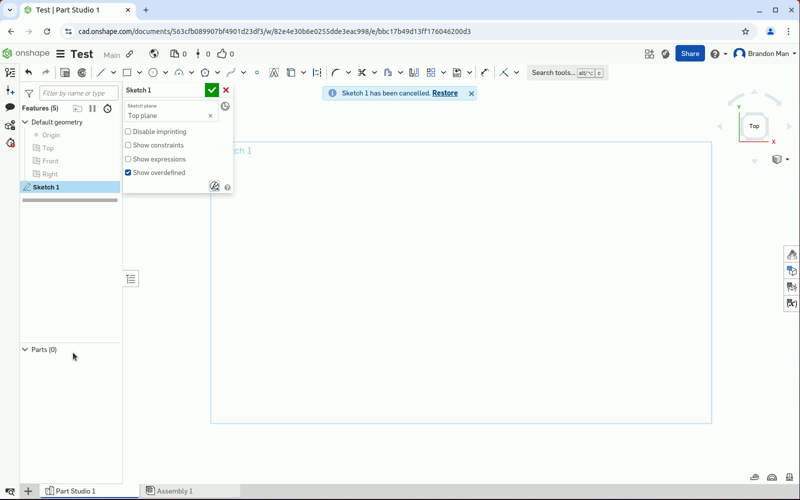
key(c)
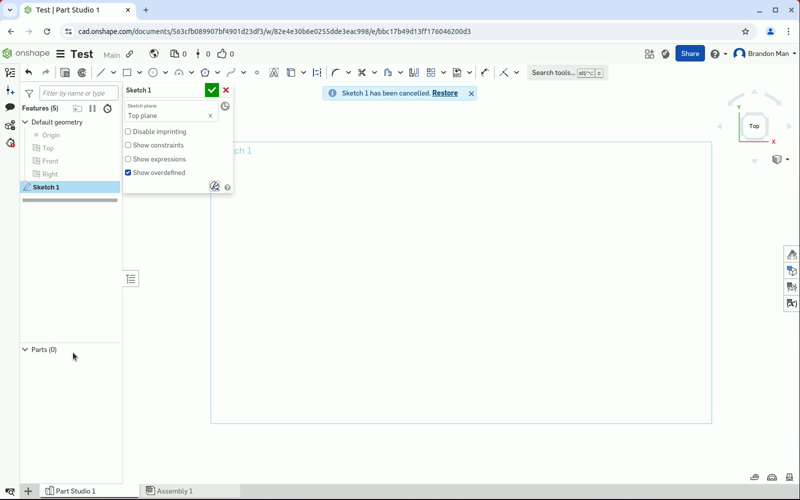
key_down(shift)
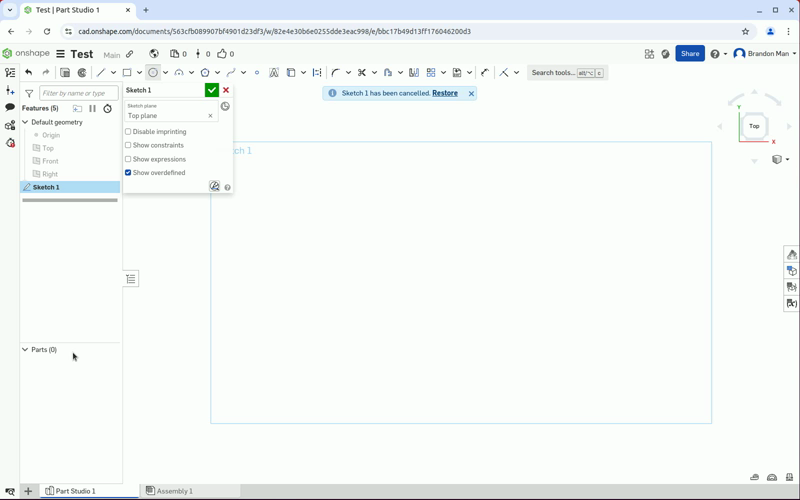
mouse_move(461, 282)
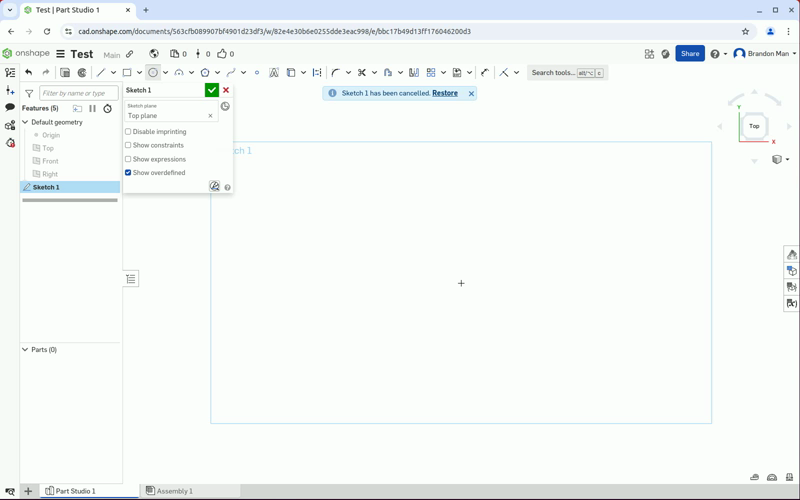
click(461, 282)
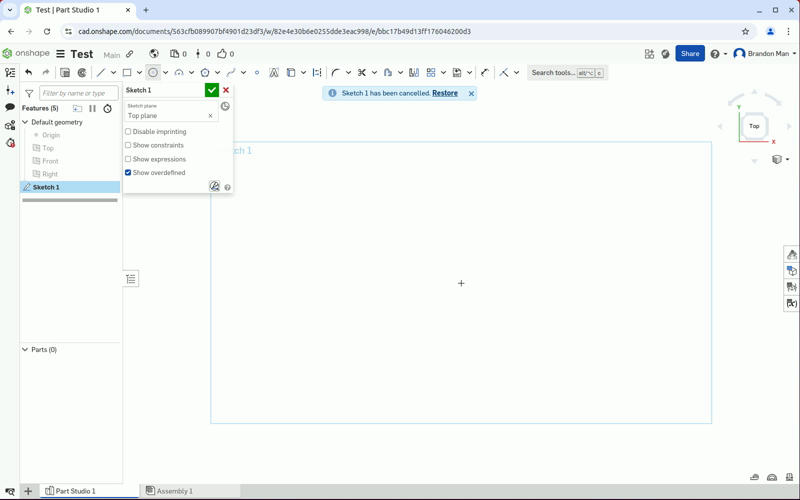
key_up(shift)
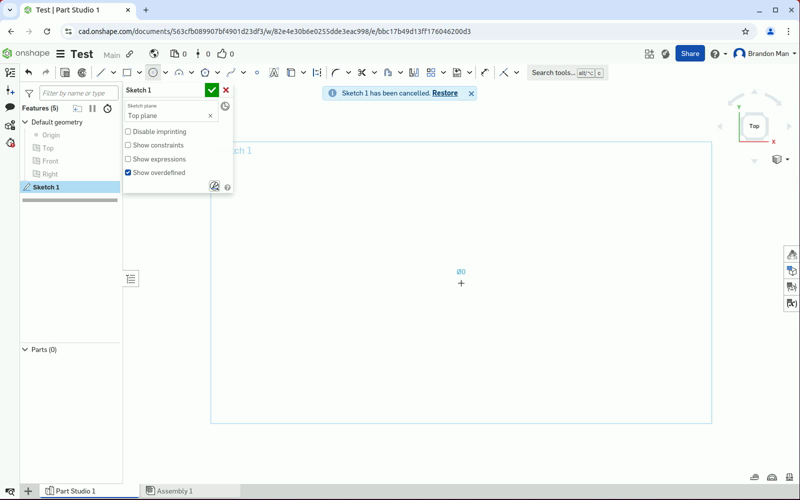
mouse_move(474, 282)
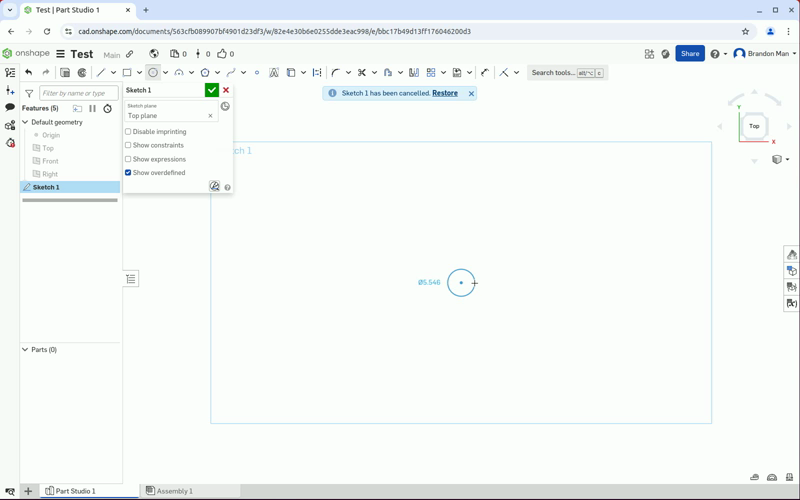
click(474, 282)
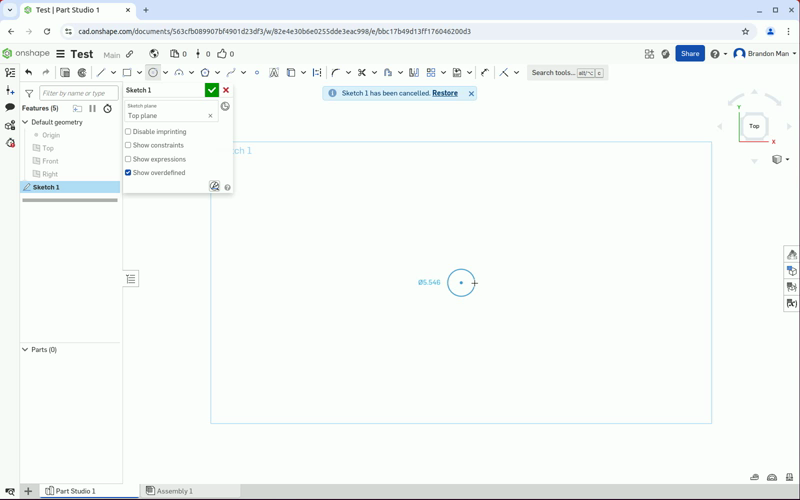
key(esc)
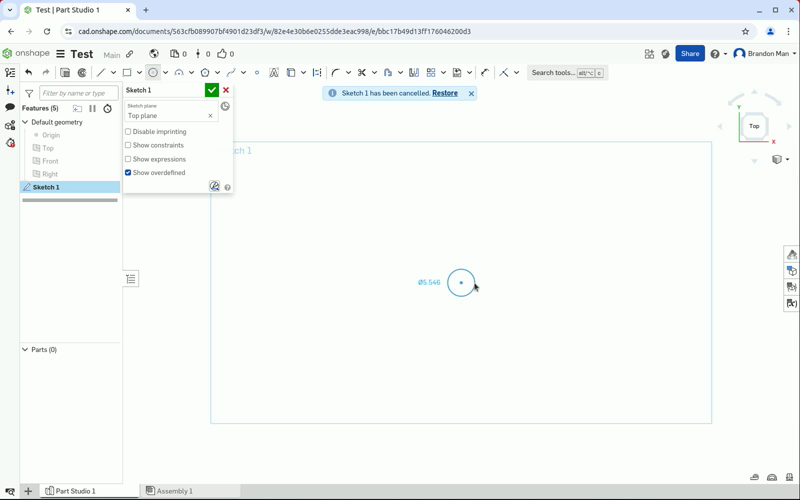
mouse_move(461, 292)
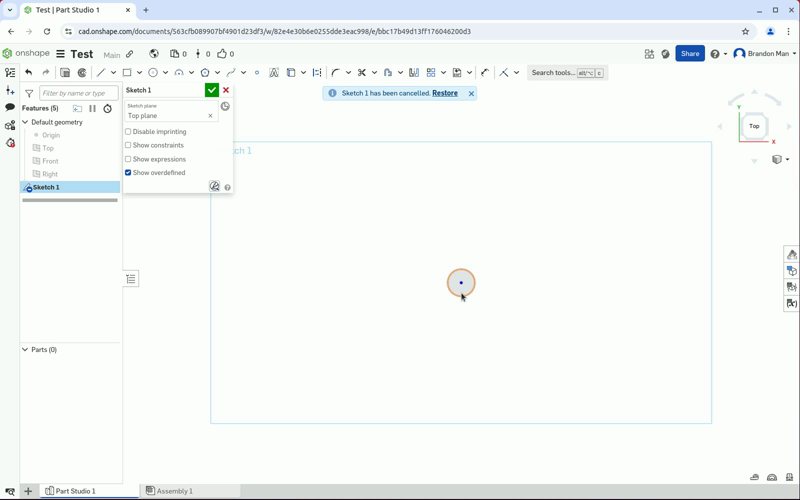
scroll(6)
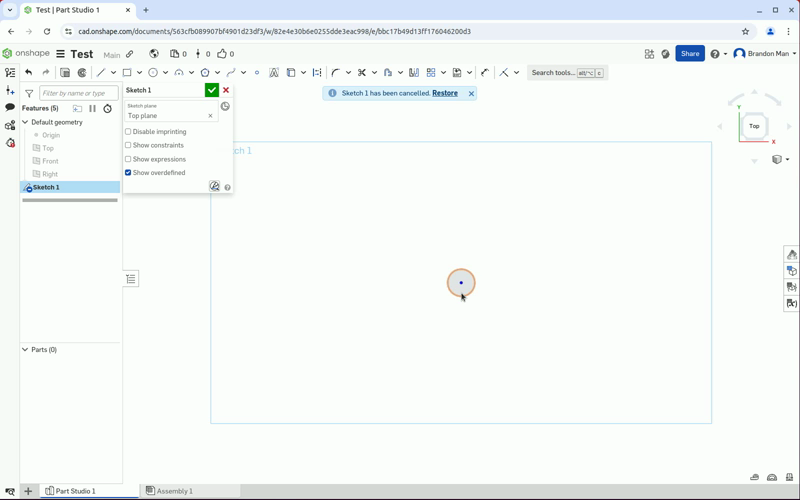
scroll(6)
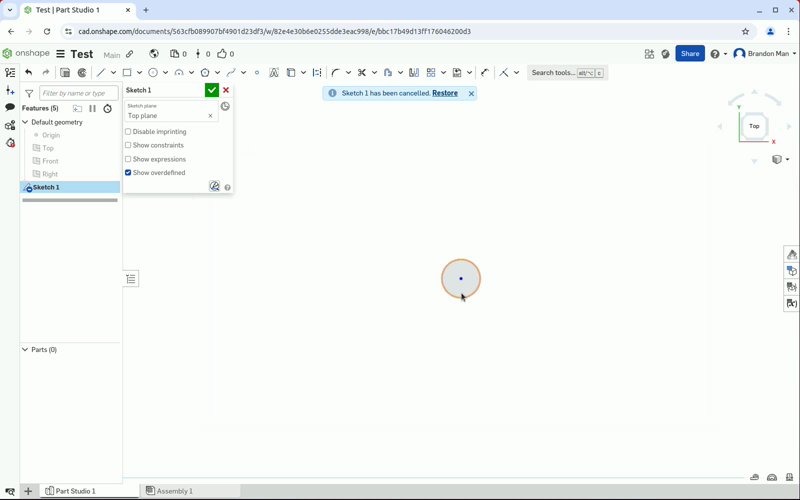
scroll(6)
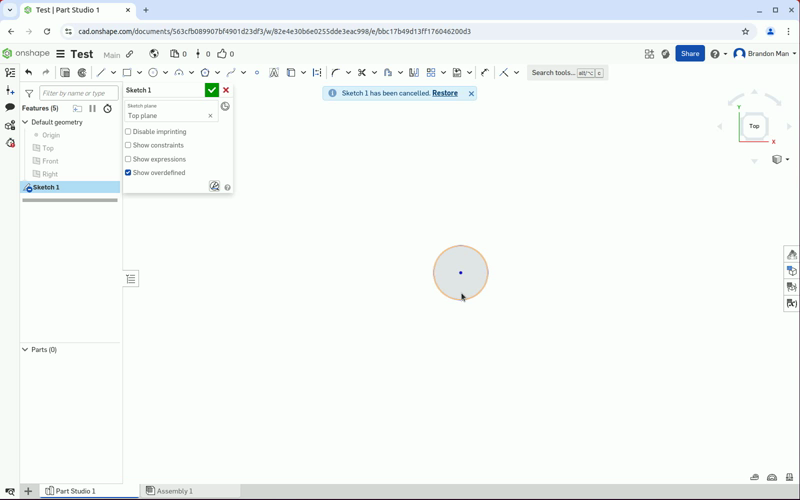
scroll(6)
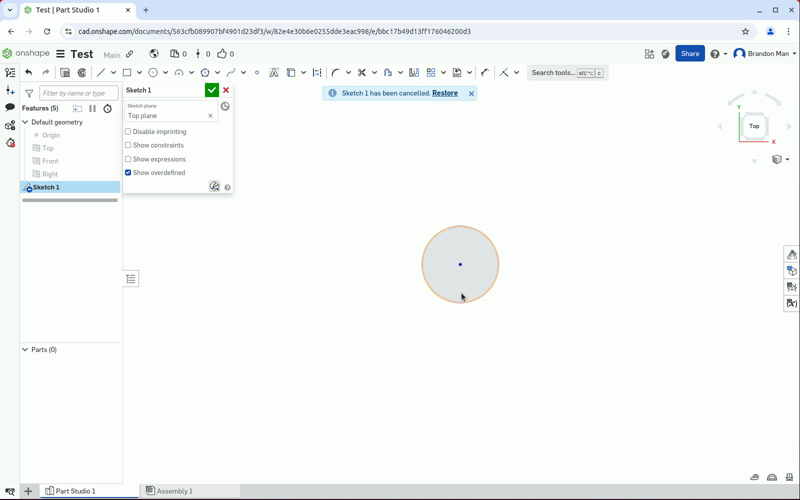
scroll(6)
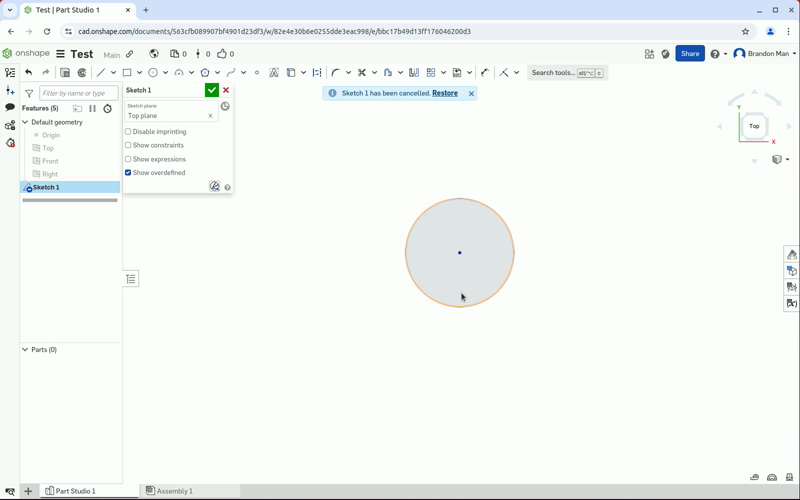
scroll(6)
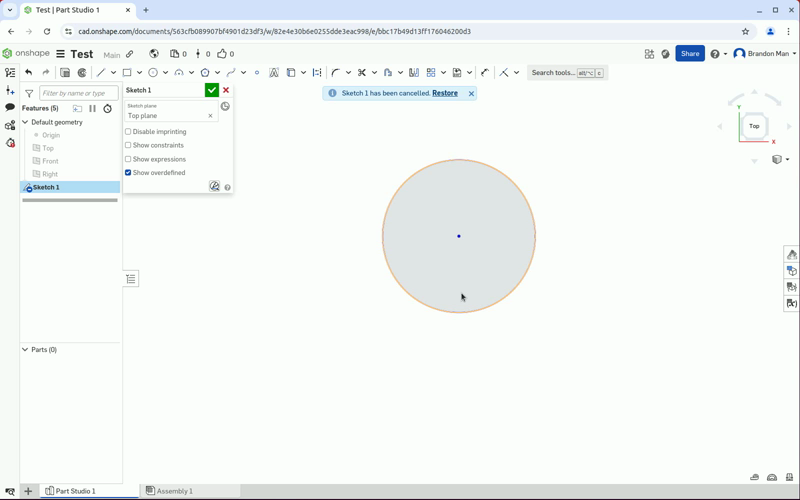
scroll(6)
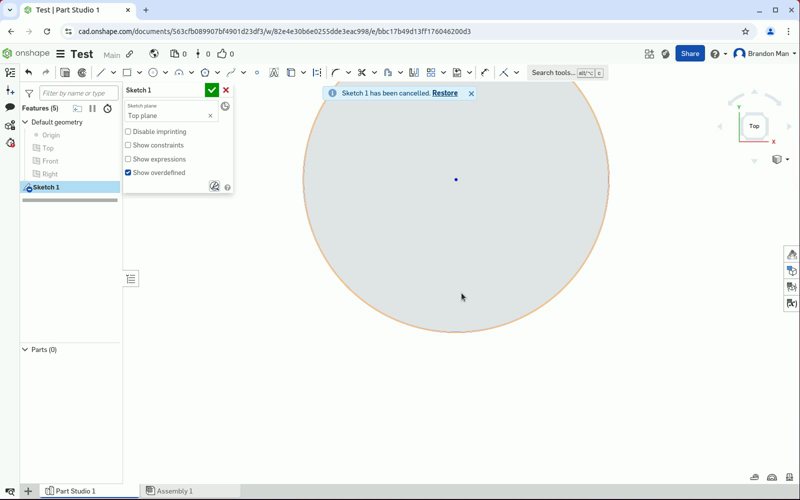
click(461, 292)
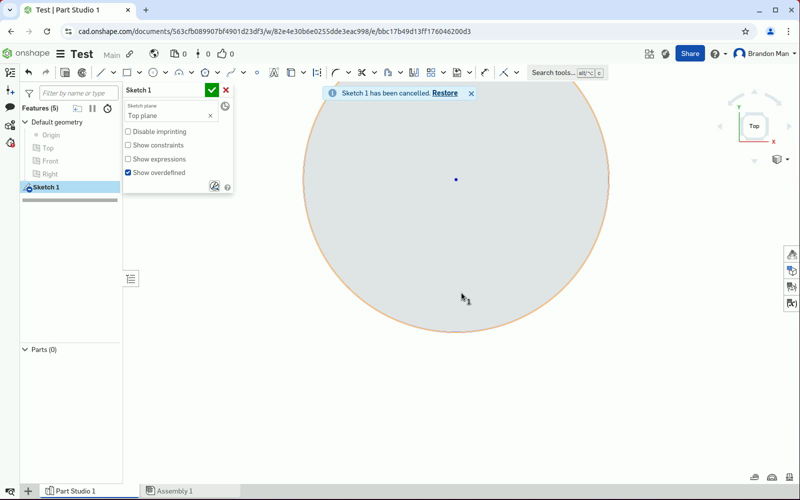
scroll(-6)
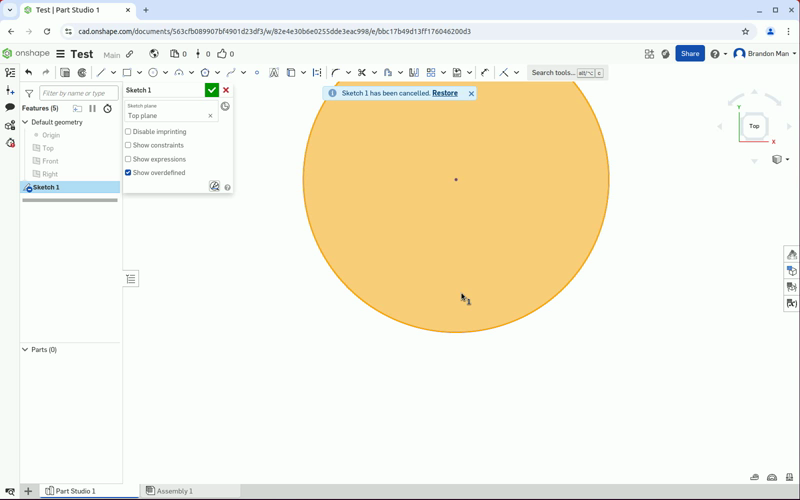
scroll(-6)
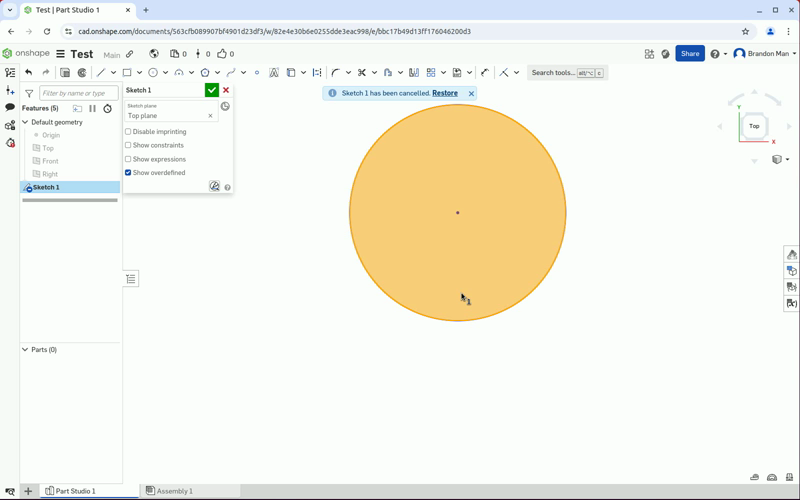
scroll(-6)
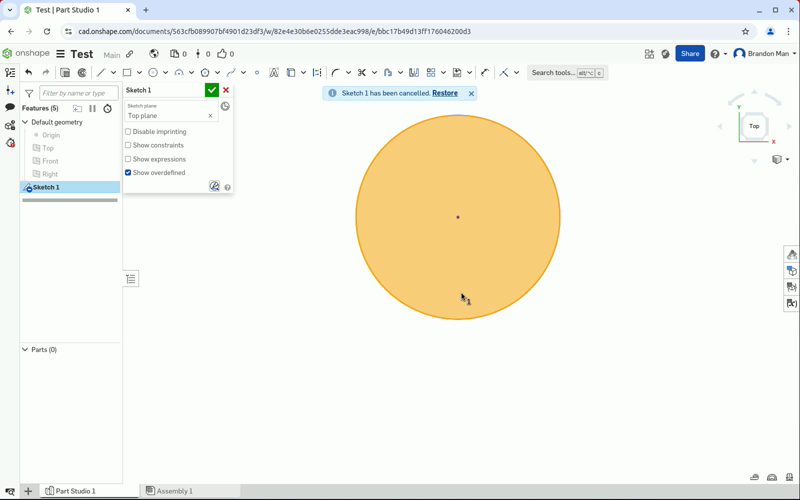
scroll(-6)
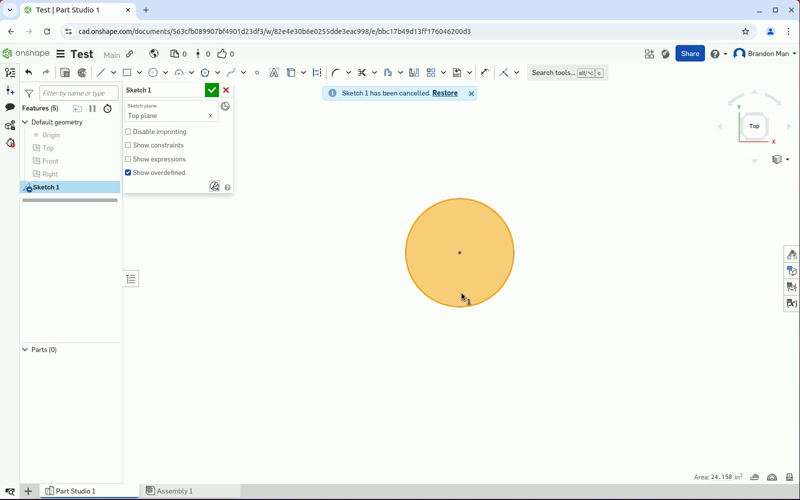
scroll(-6)
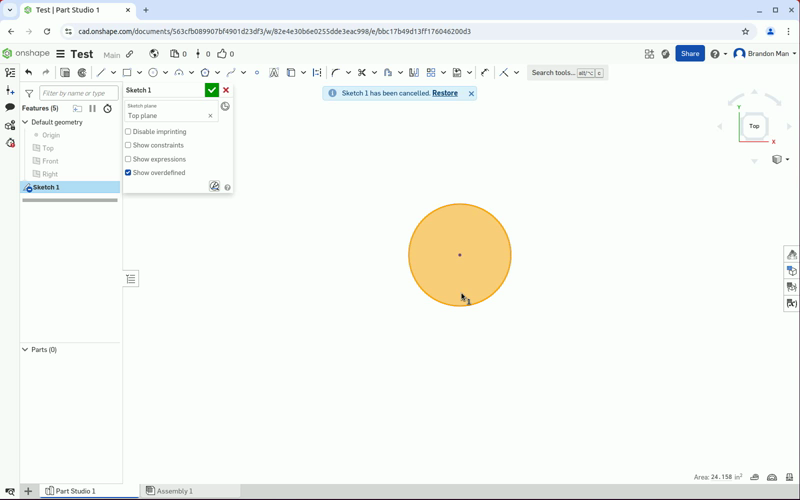
scroll(-6)
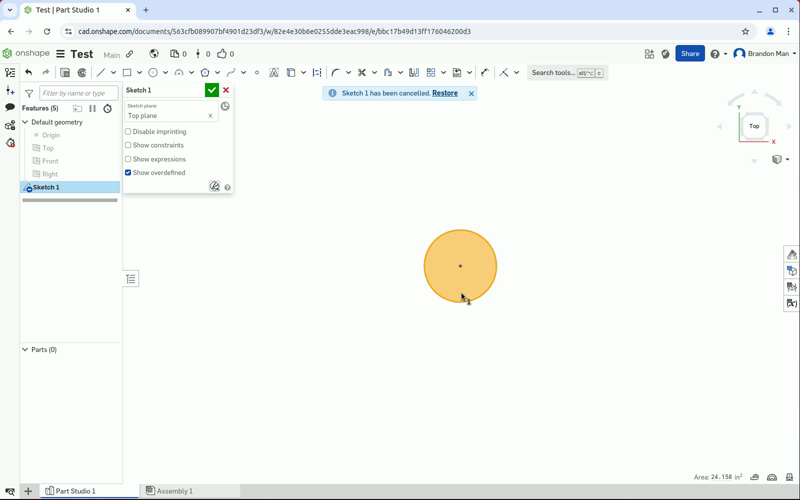
scroll(-6)
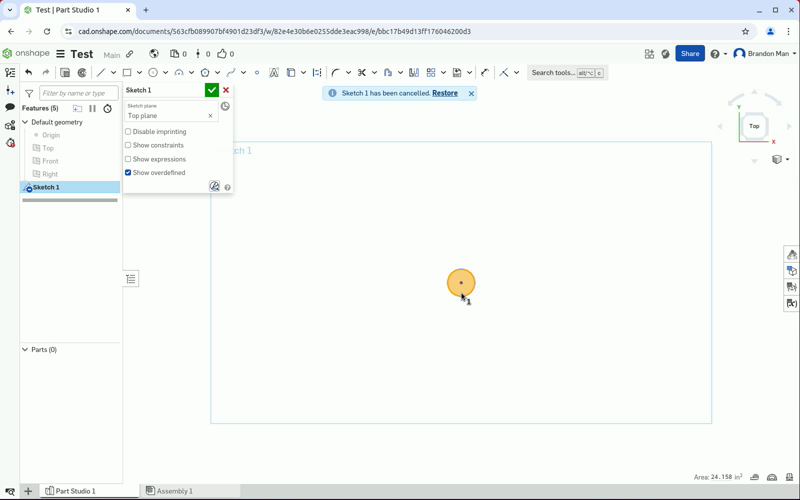
mouse_move(73, 352)
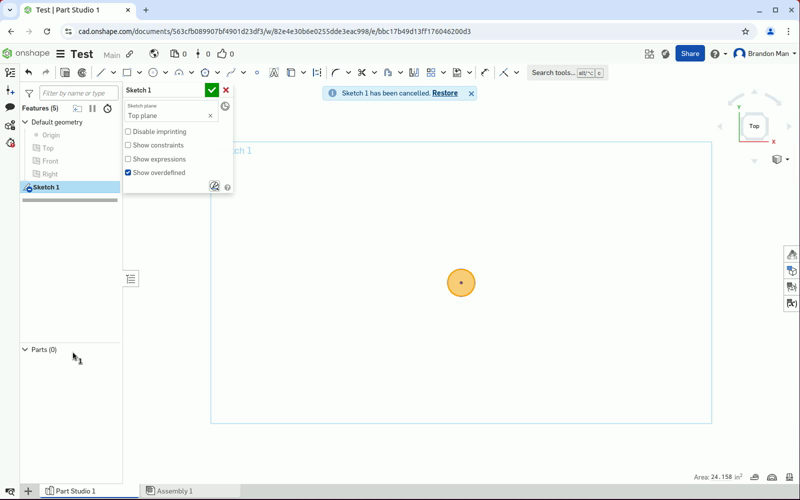
key(shift+y)
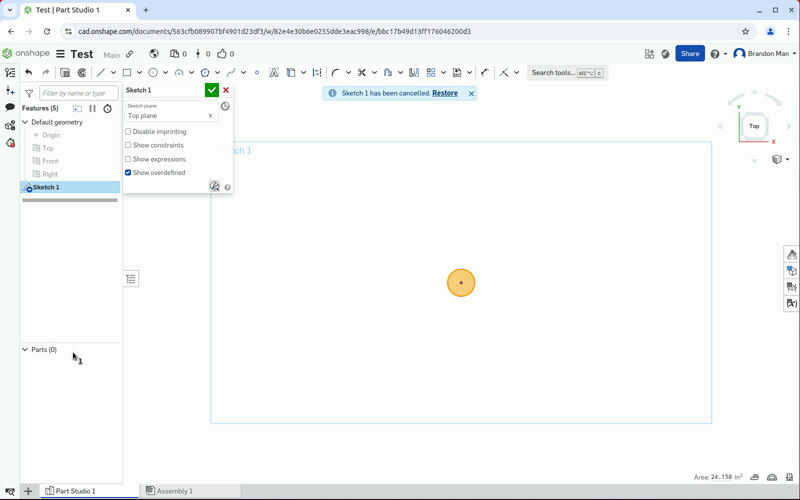
key(shift+e)
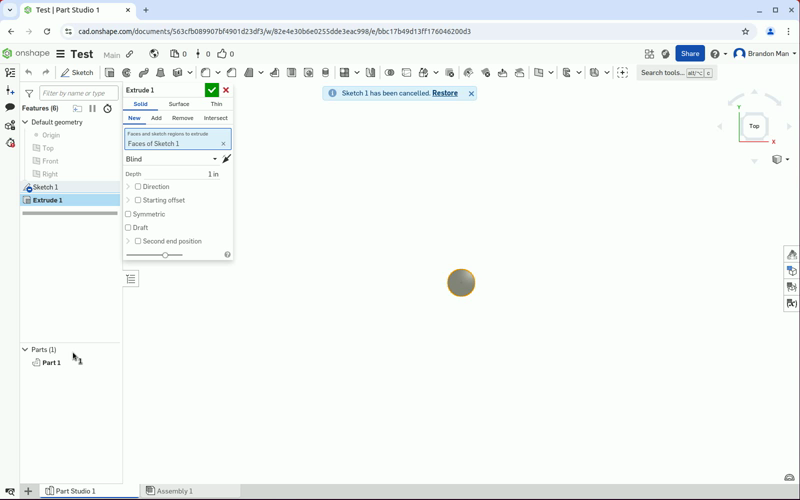
mouse_move(143, 106)
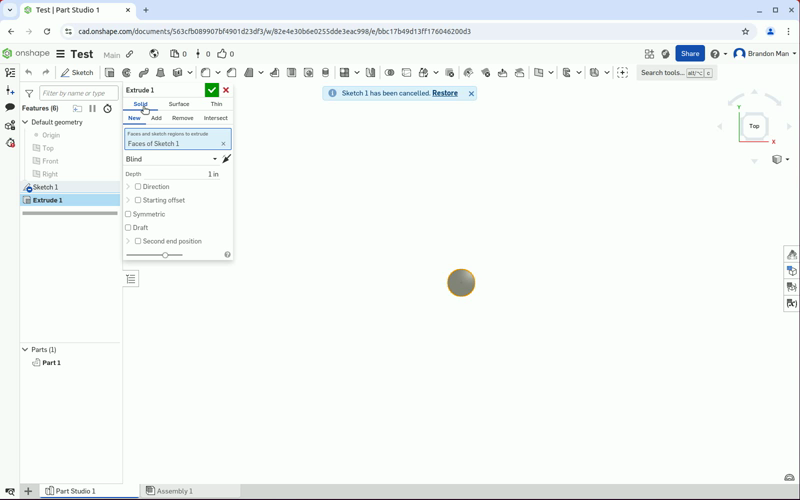
click(143, 106)
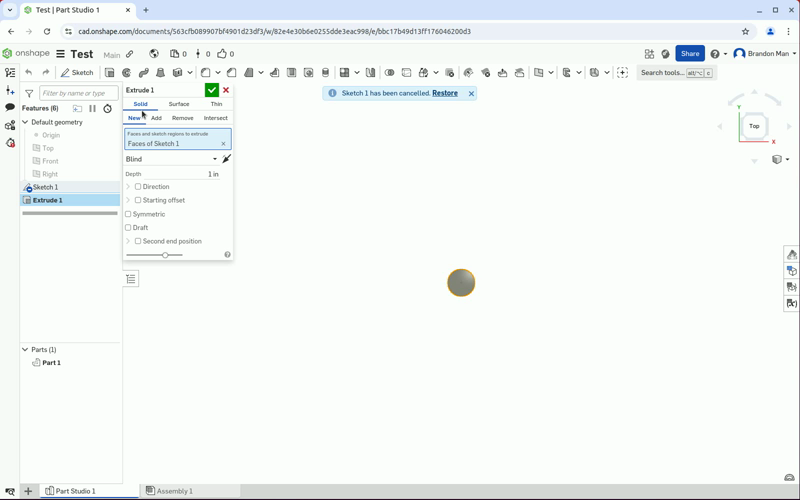
mouse_move(137, 120)
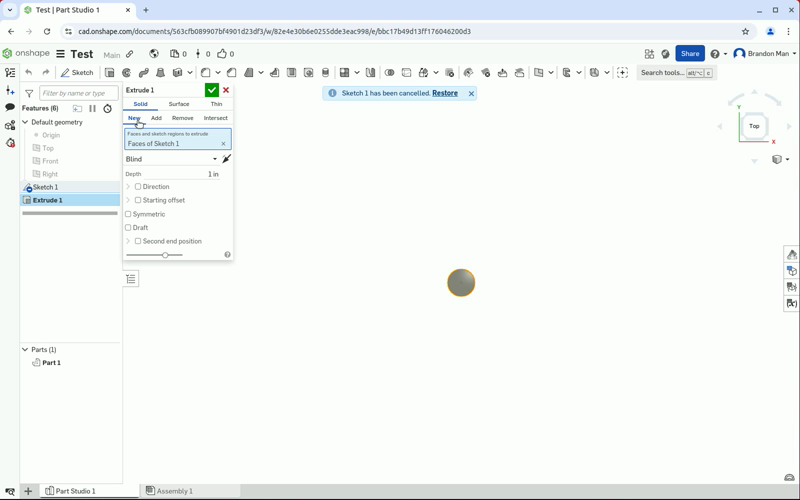
click(137, 120)
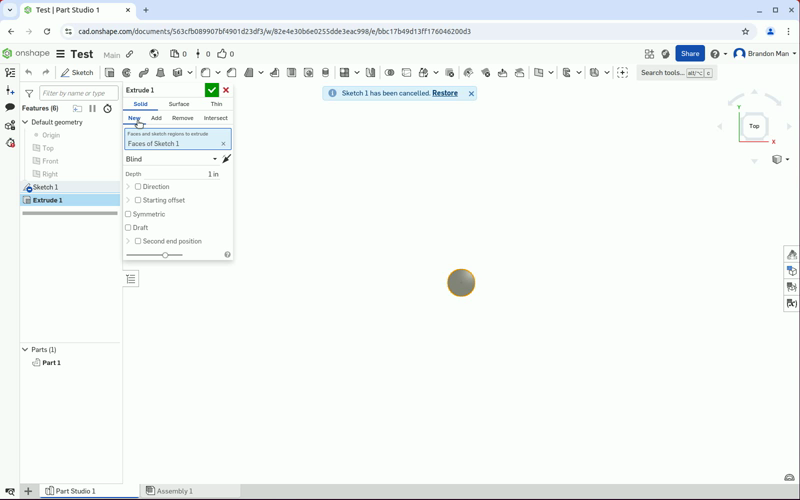
key(tab, 4)
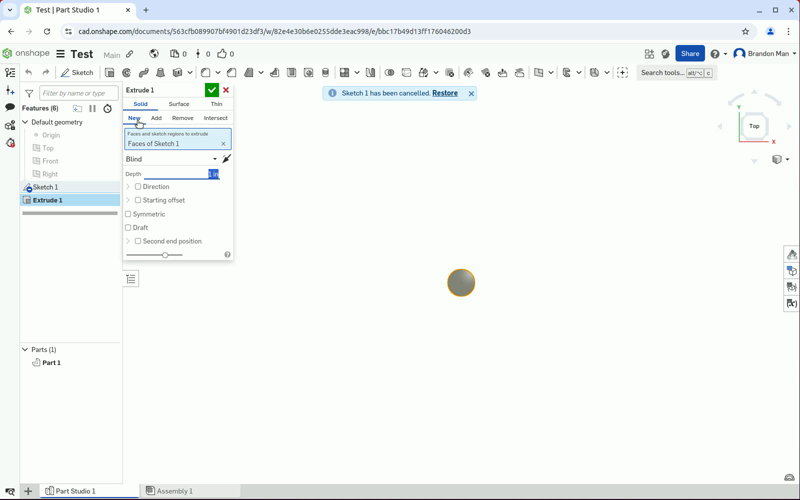
text(13.721)
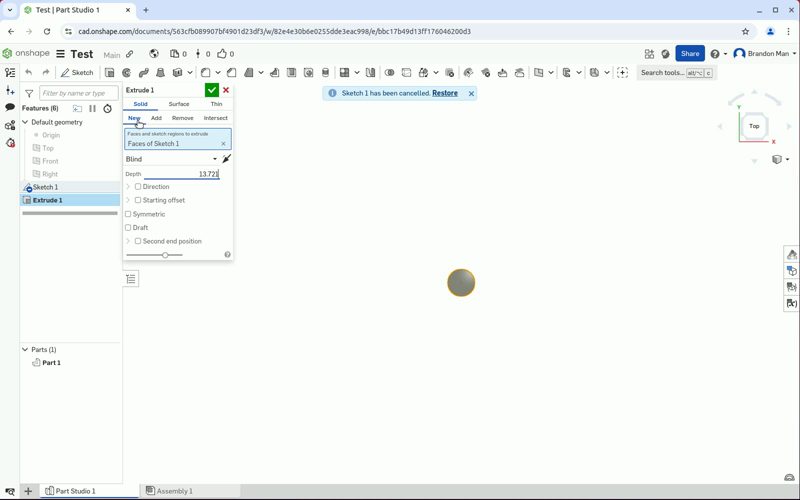
key(enter)
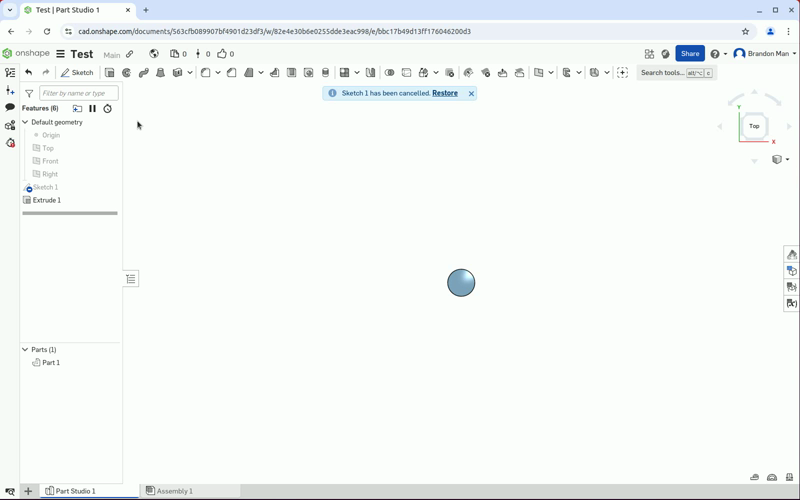
key(shift+h)
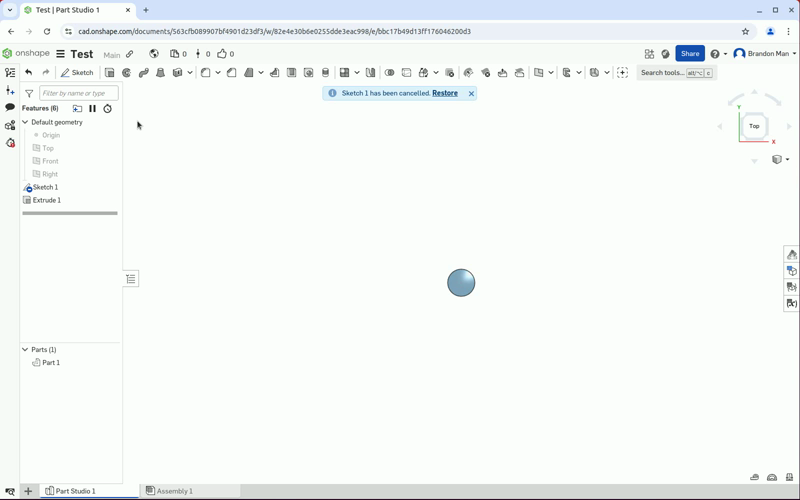
key(shift+h)
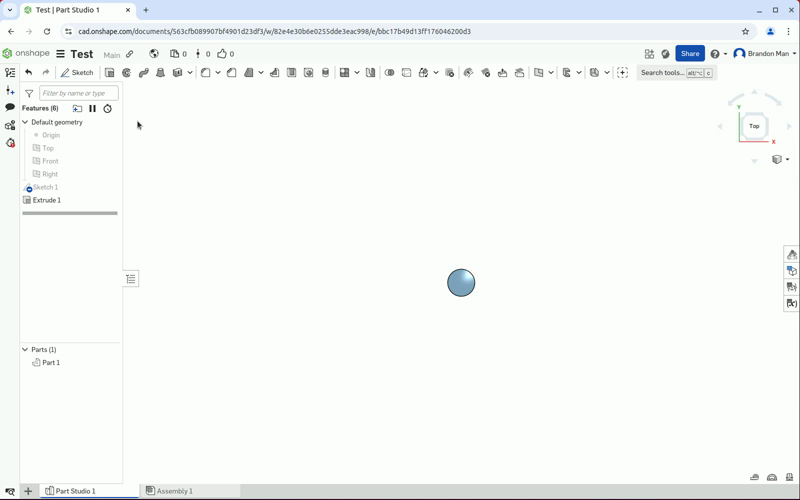
mouse_move(73, 189)
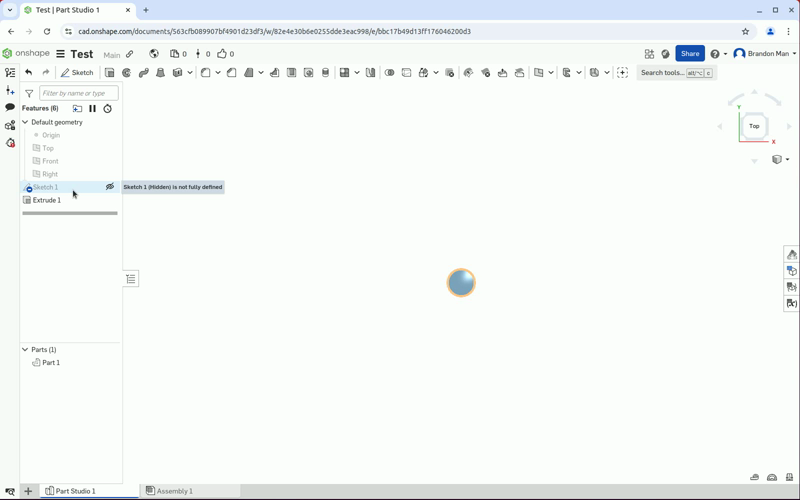
click(73, 189)
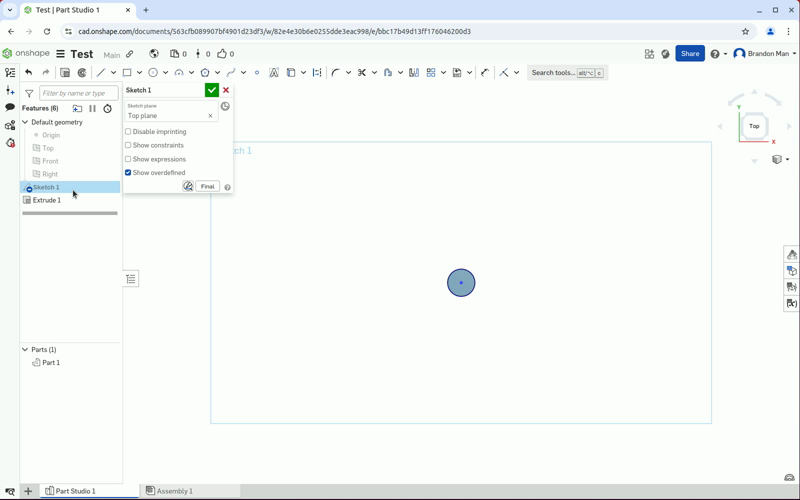
mouse_move(229, 92)
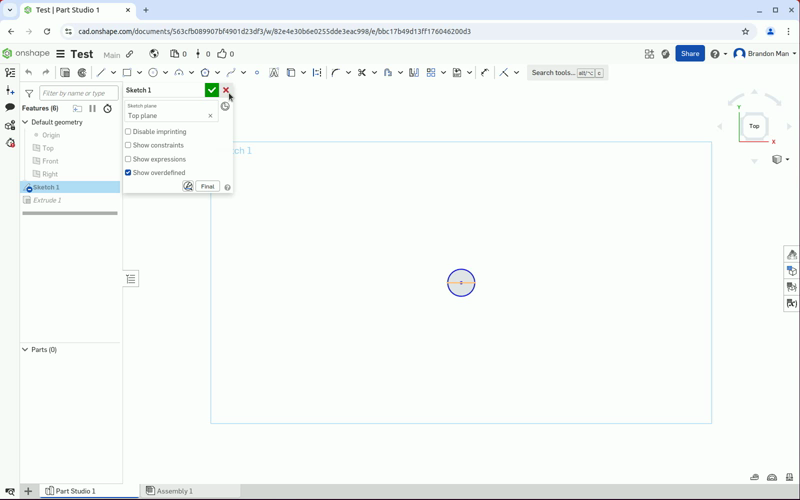
click(229, 92)
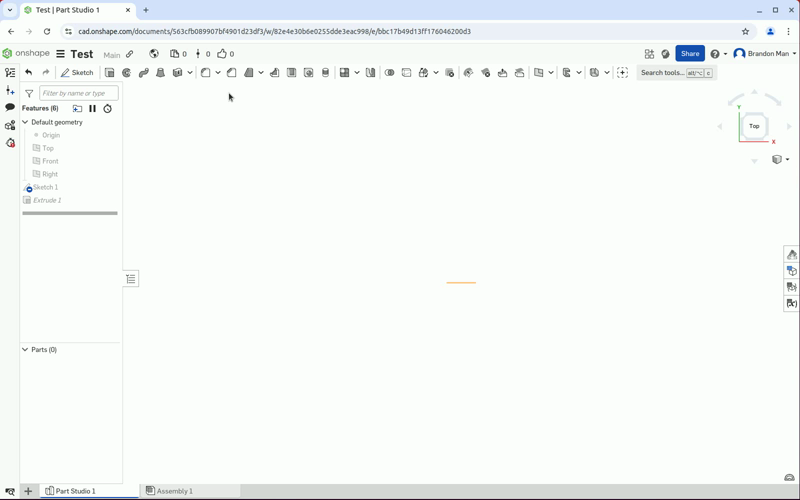
mouse_move(541, 75)
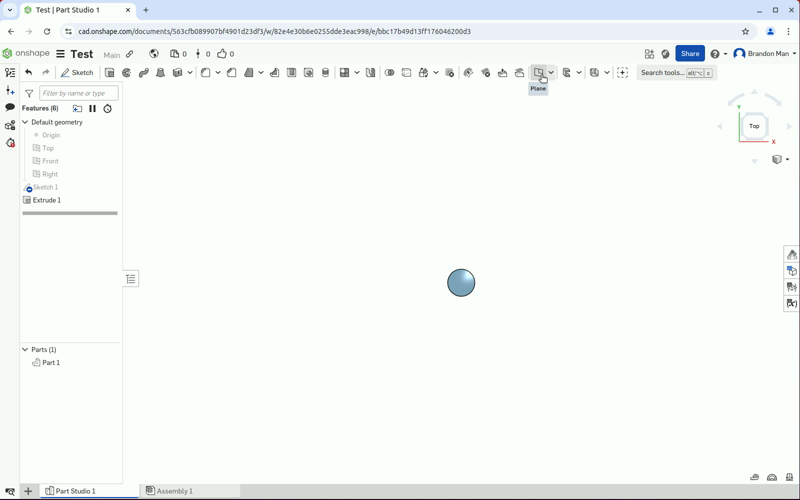
click(541, 75)
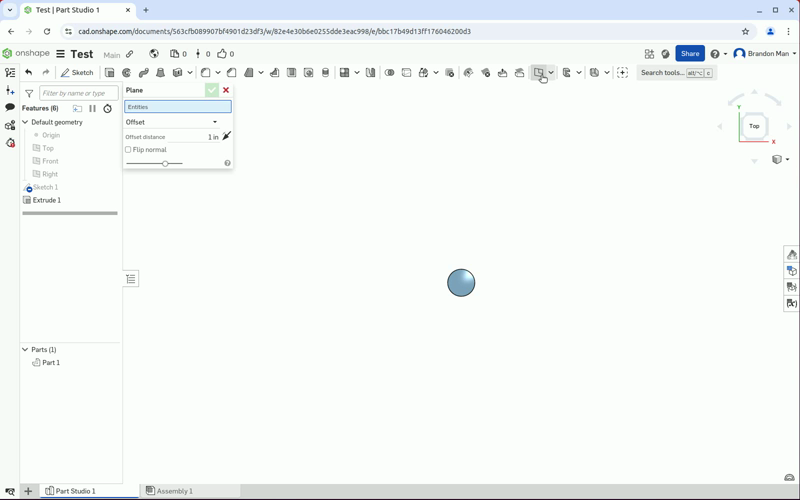
mouse_move(73, 150)
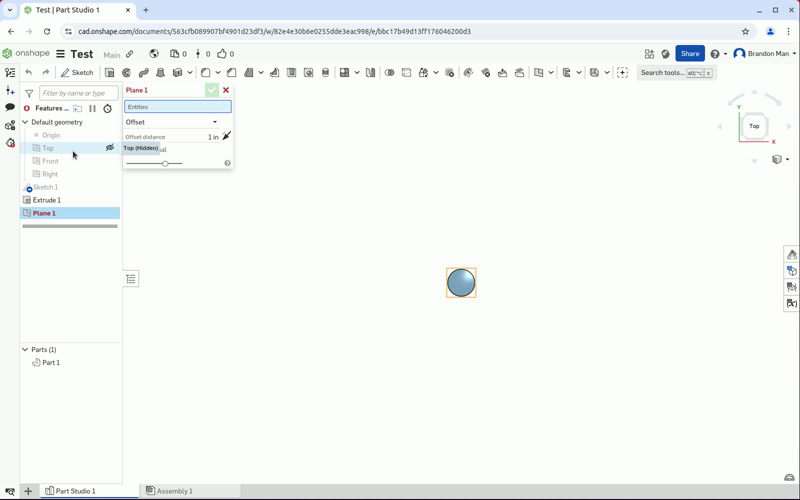
click(73, 150)
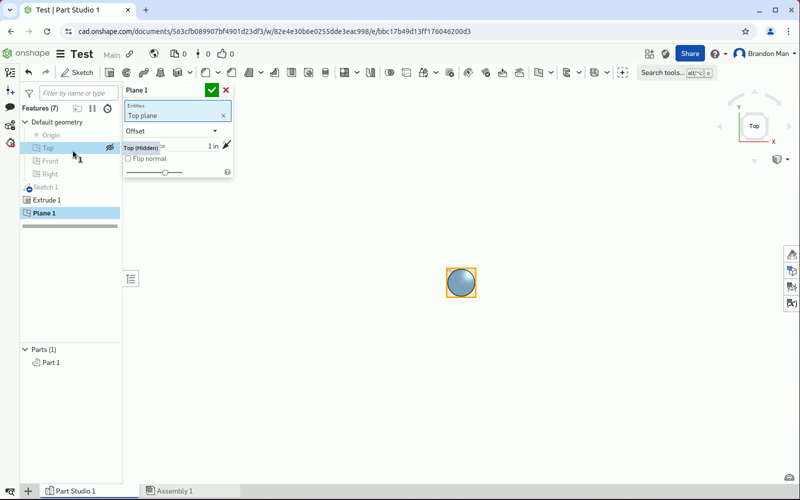
key(tab, 2)
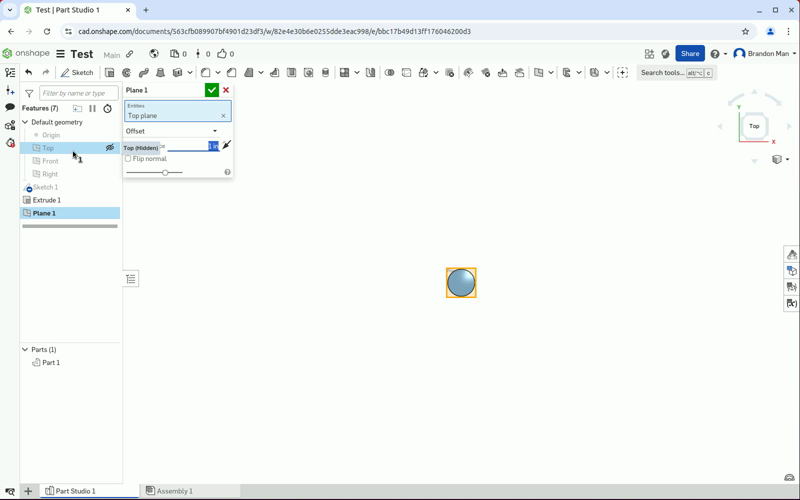
text(13.711)
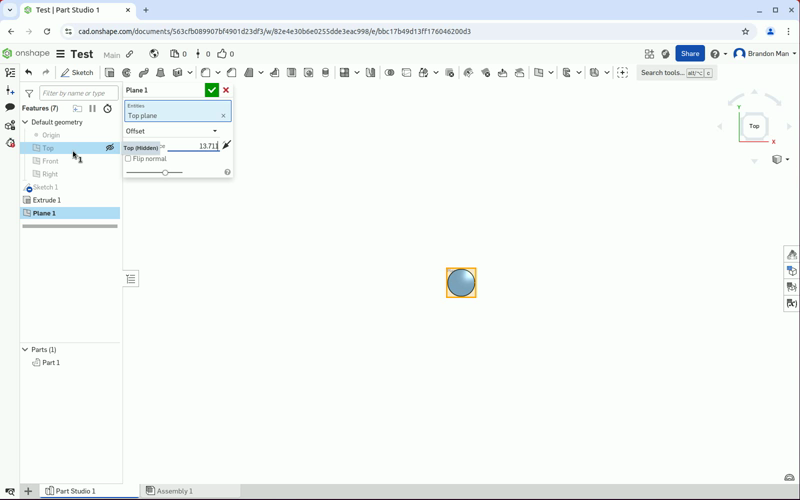
key(enter, 2)
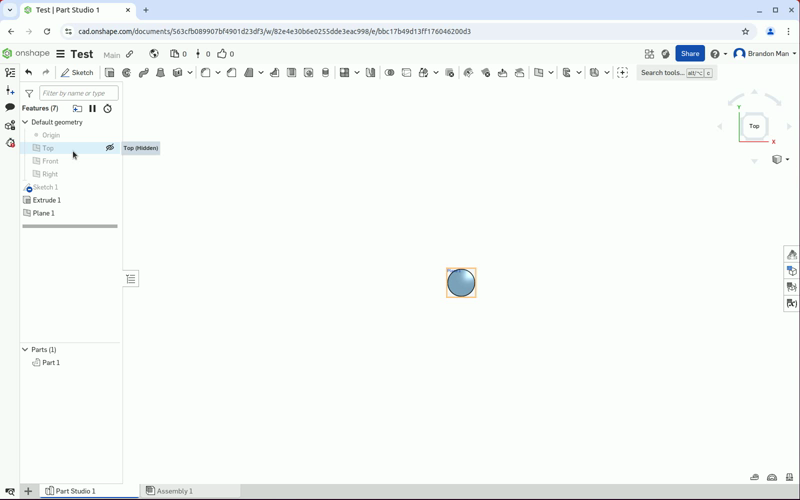
key(shift+s)
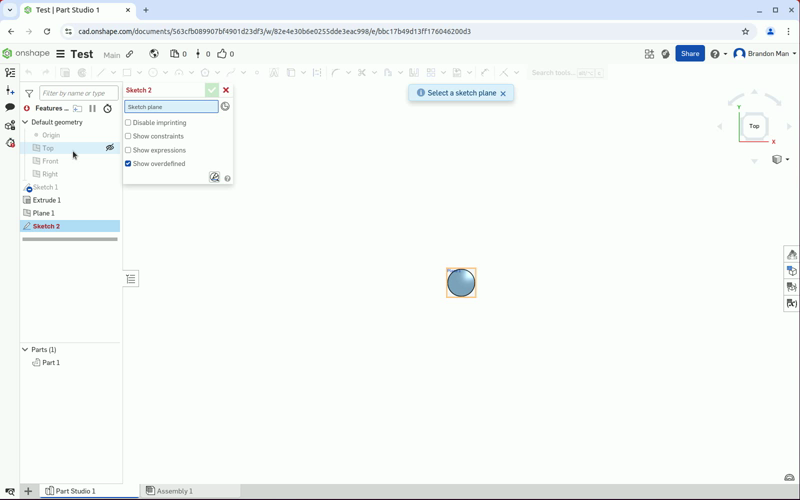
mouse_move(73, 215)
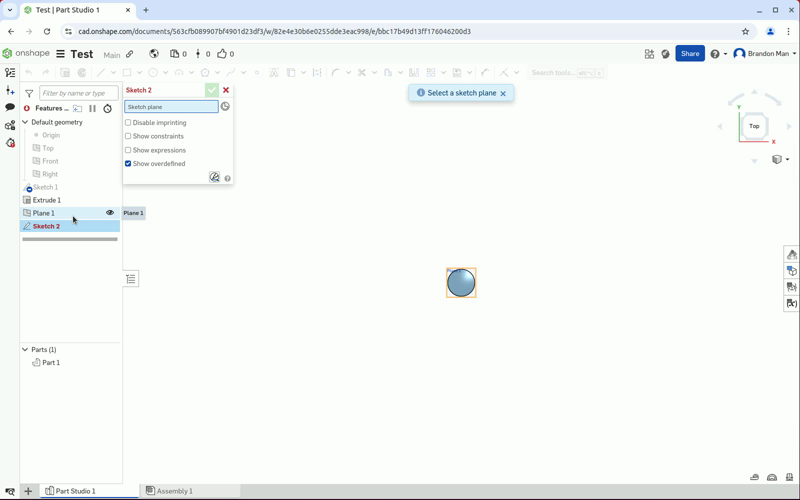
click(73, 215)
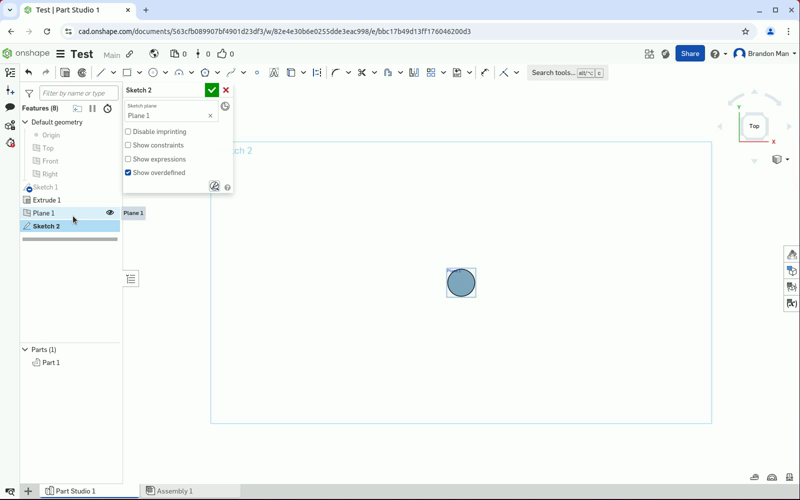
mouse_move(73, 352)
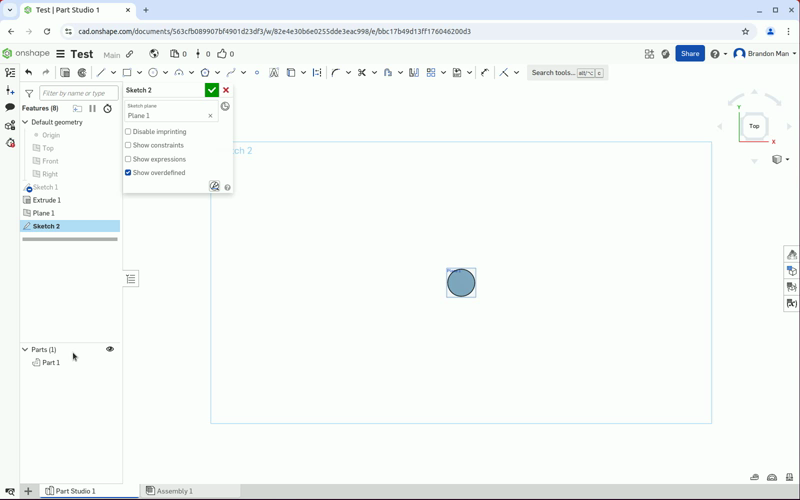
key(y)
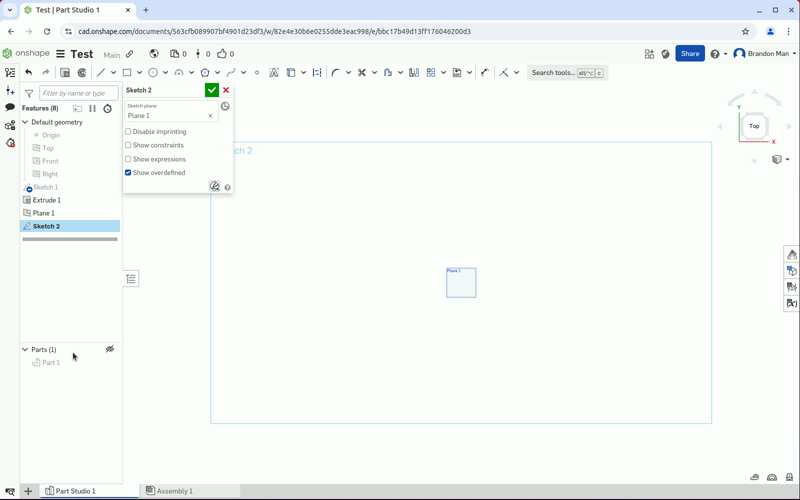
key(c)
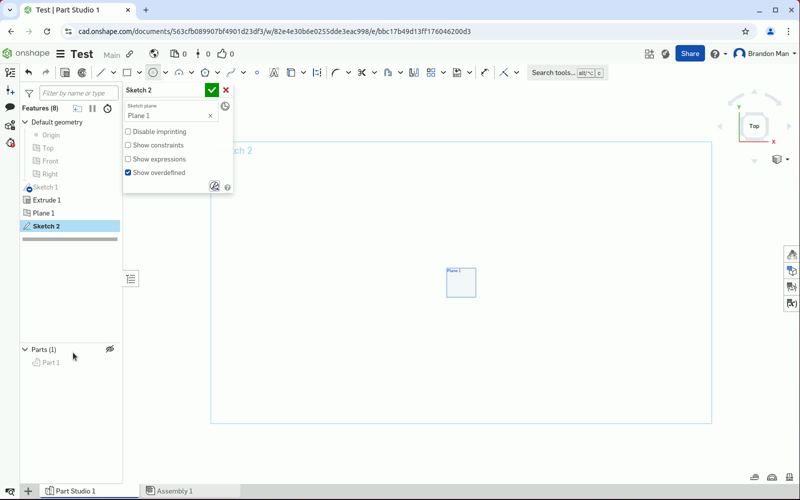
key_down(shift)
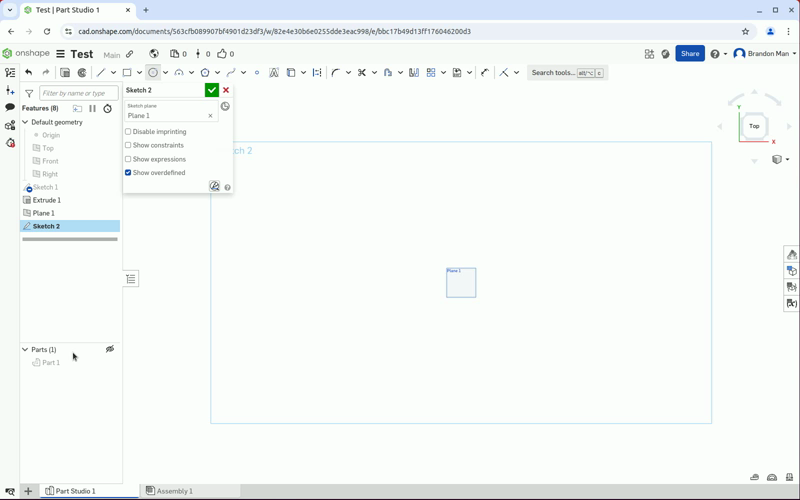
mouse_move(461, 282)
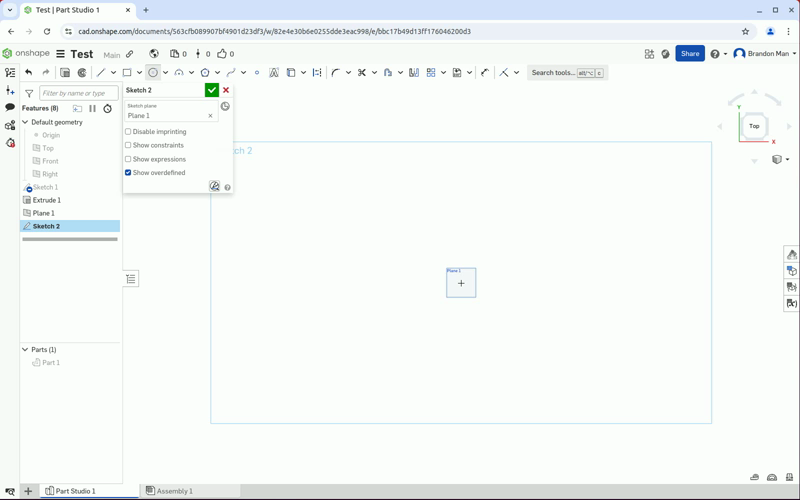
click(461, 282)
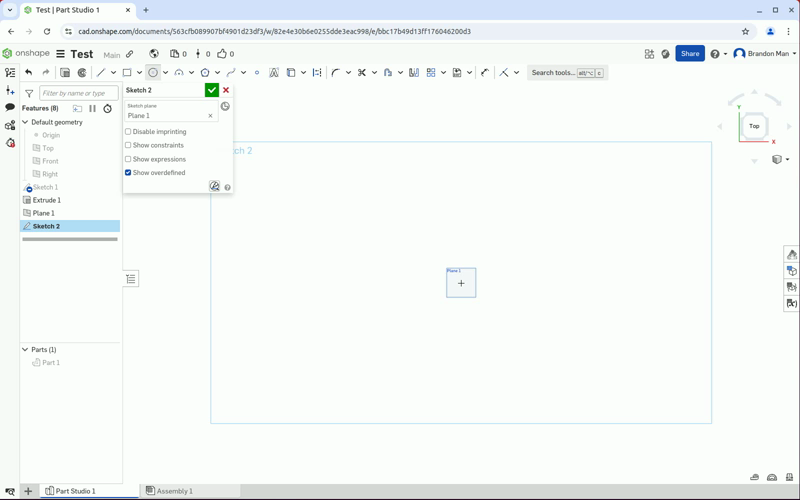
key_up(shift)
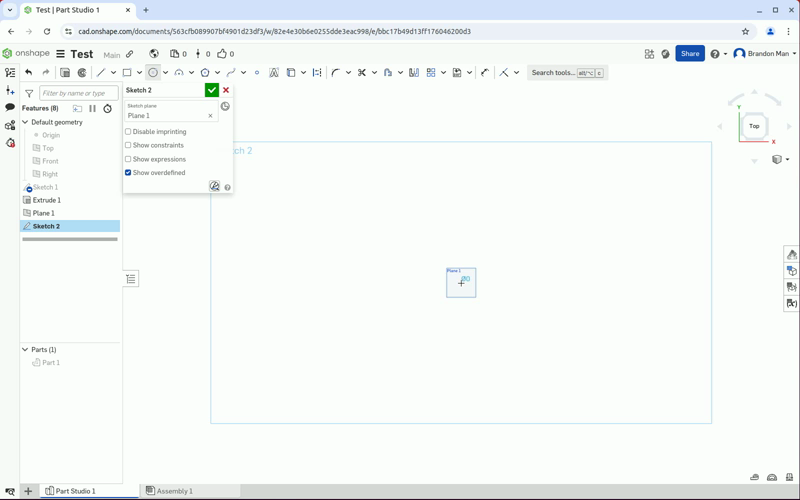
mouse_move(468, 282)
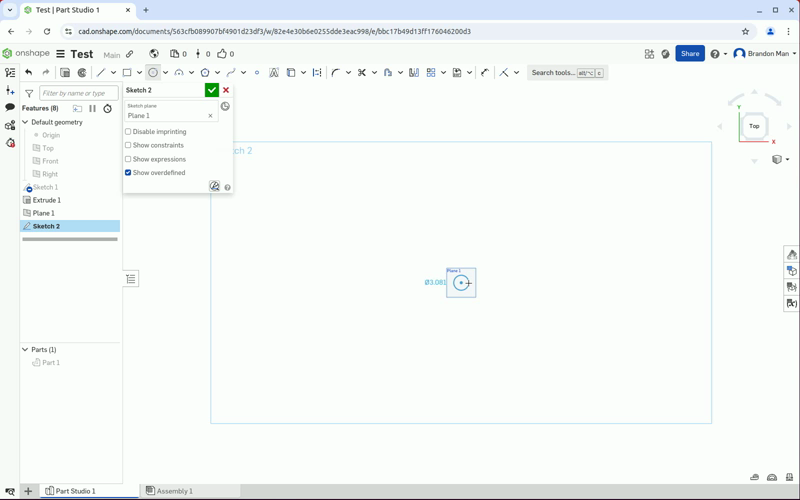
click(468, 282)
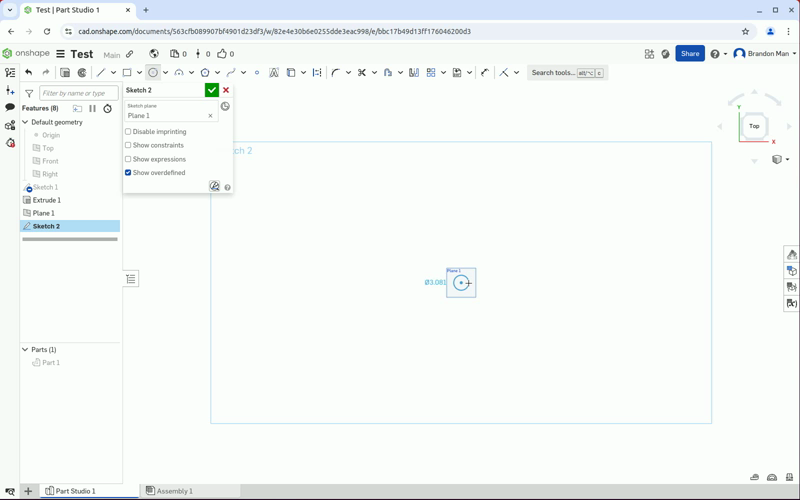
key(esc)
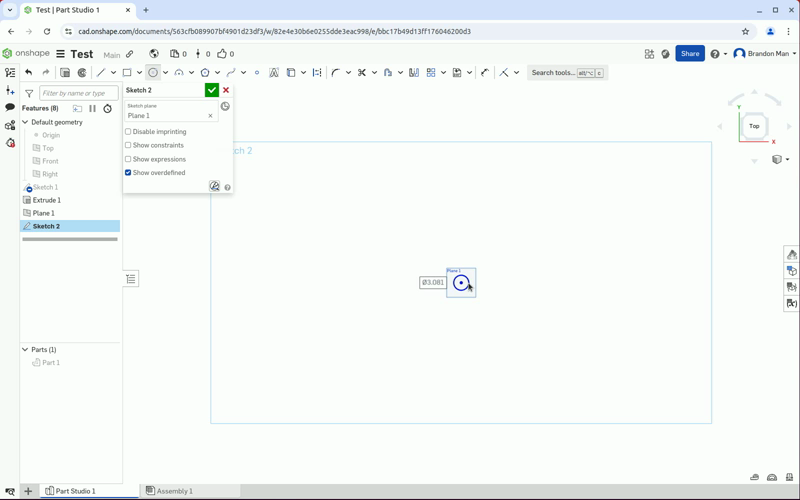
mouse_move(454, 282)
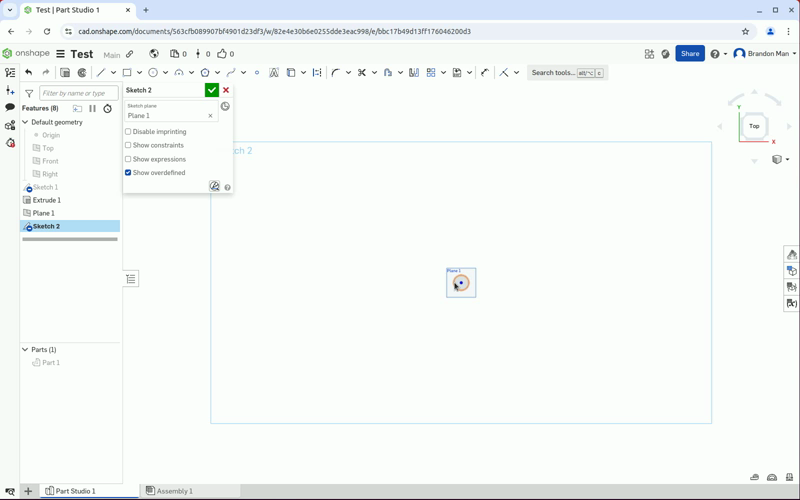
scroll(6)
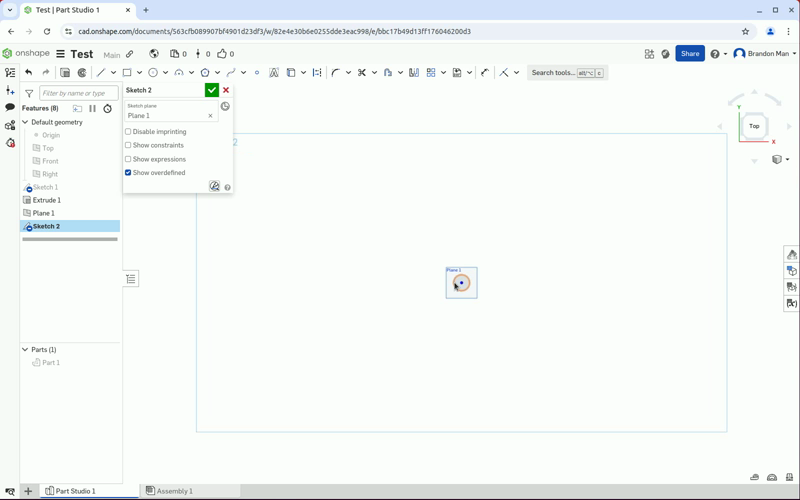
scroll(6)
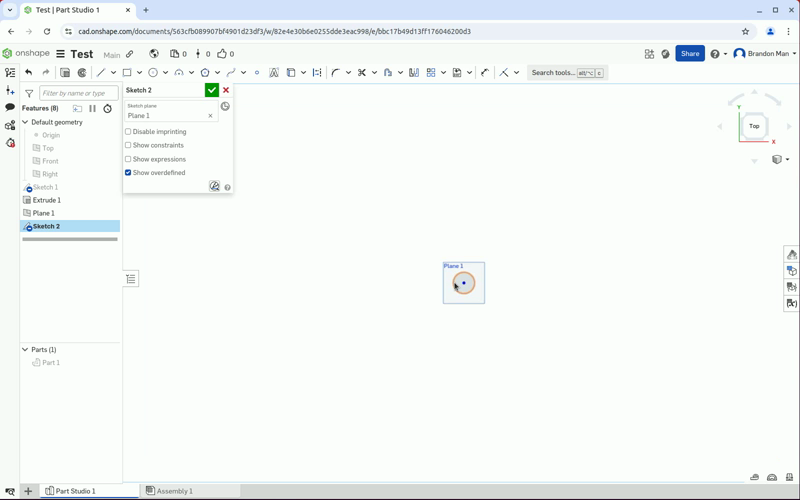
scroll(6)
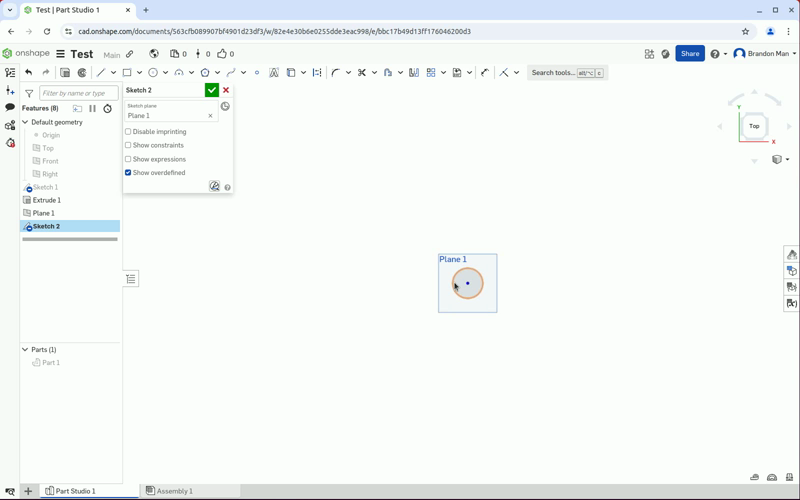
scroll(6)
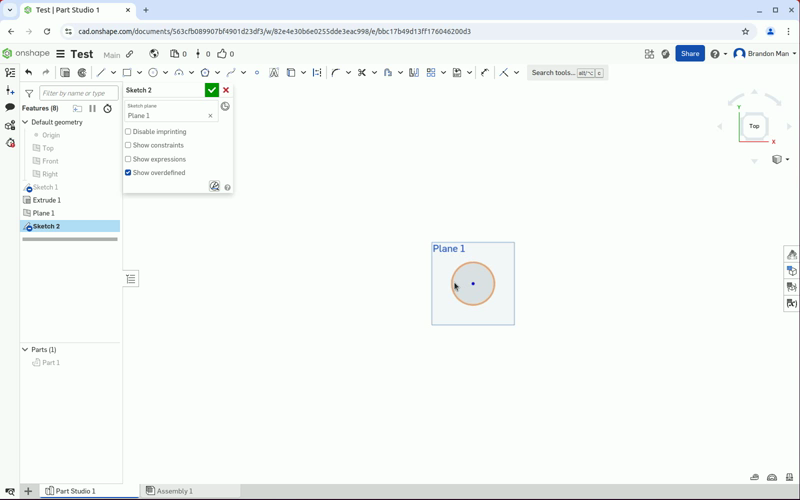
scroll(6)
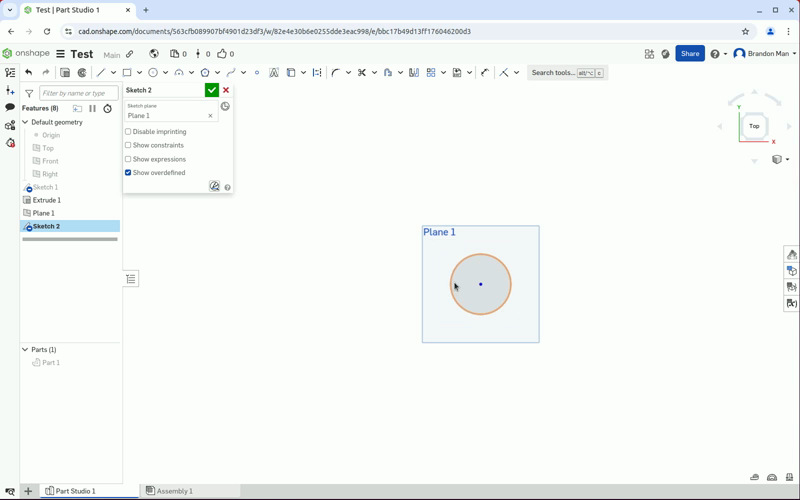
scroll(6)
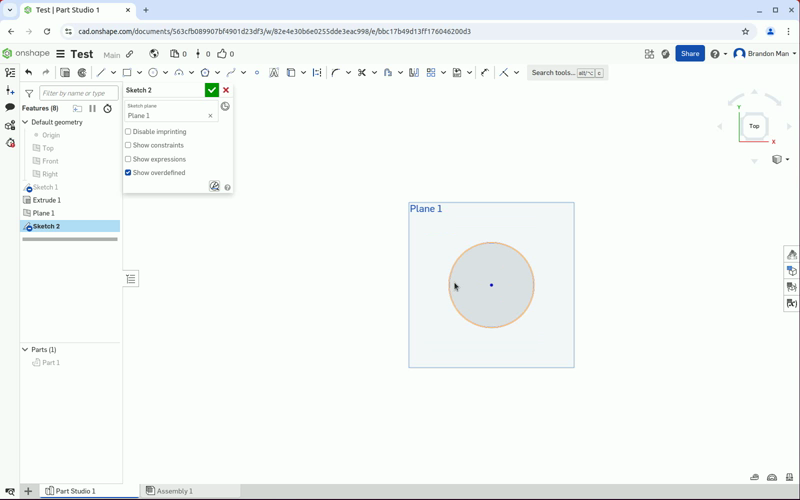
scroll(6)
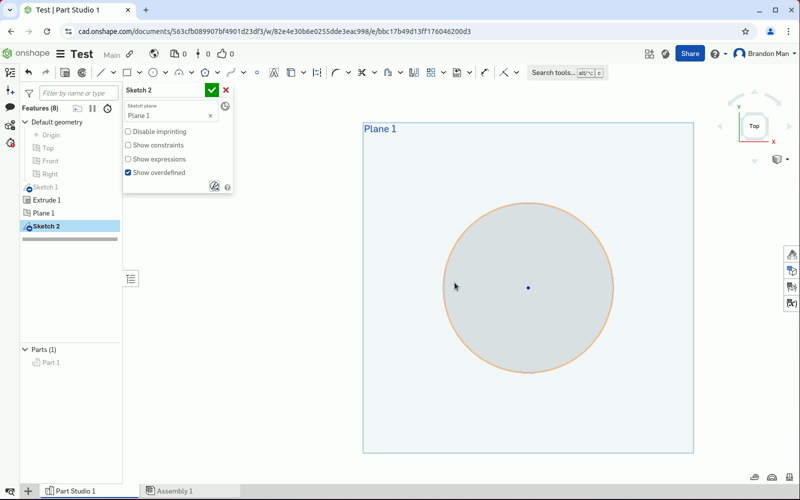
click(454, 282)
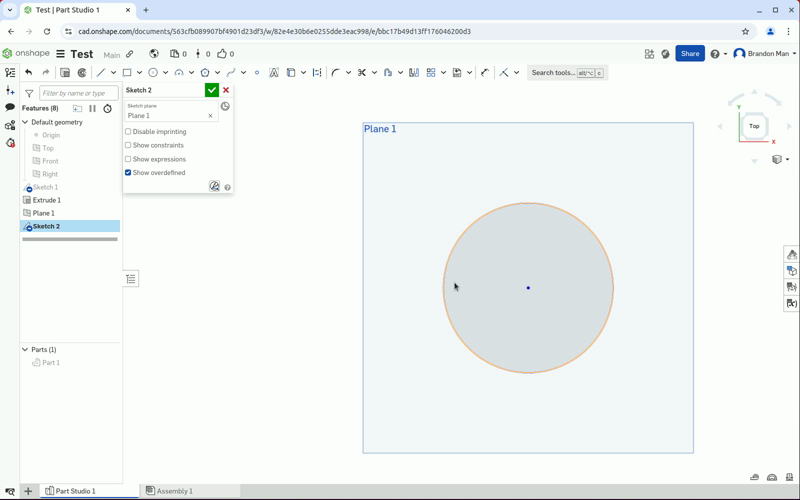
scroll(-6)
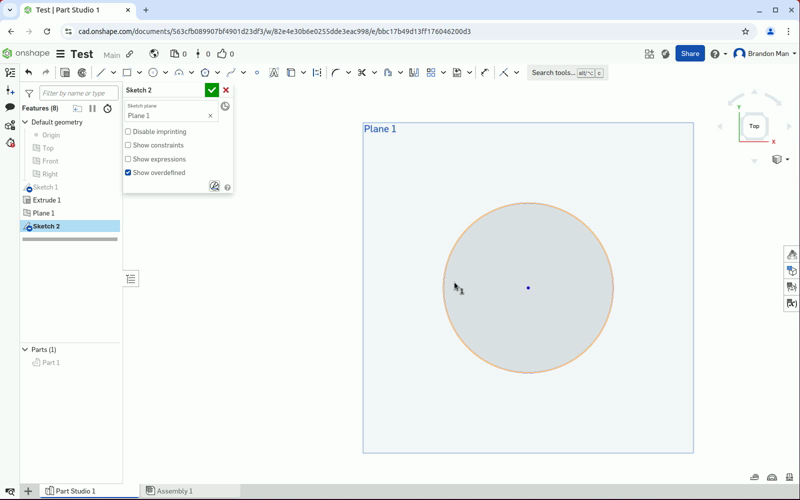
scroll(-6)
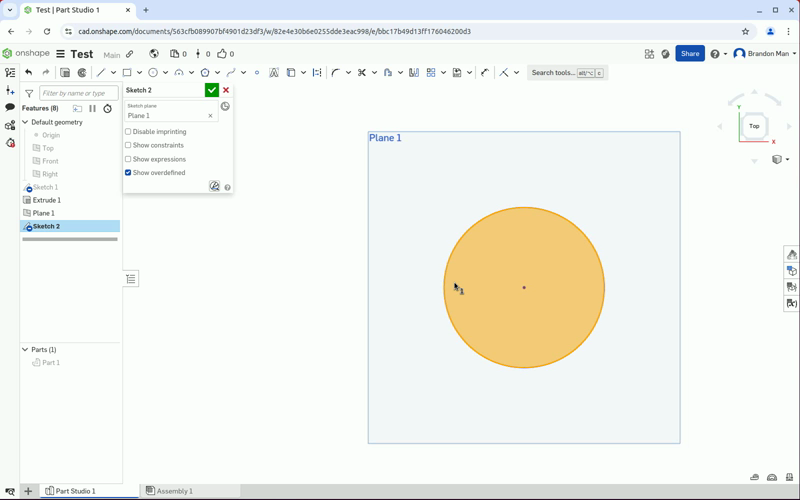
scroll(-6)
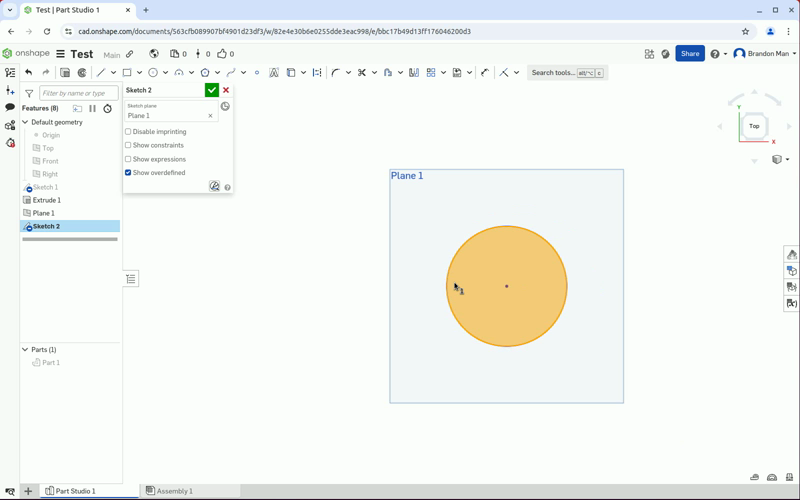
scroll(-6)
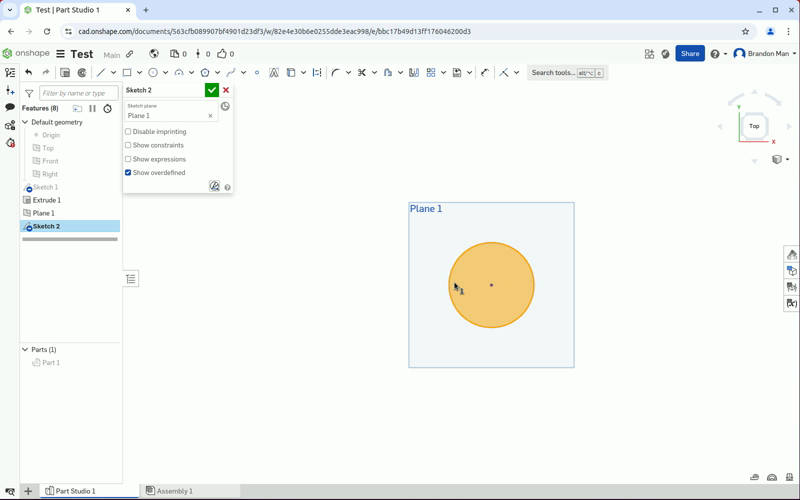
scroll(-6)
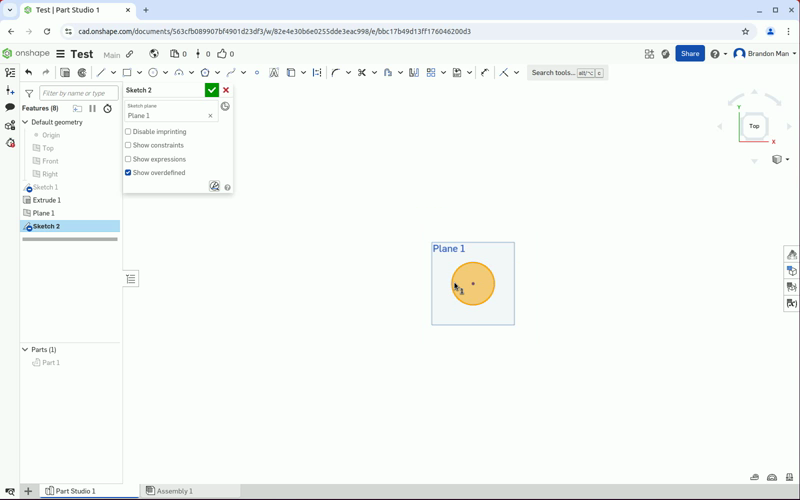
scroll(-6)
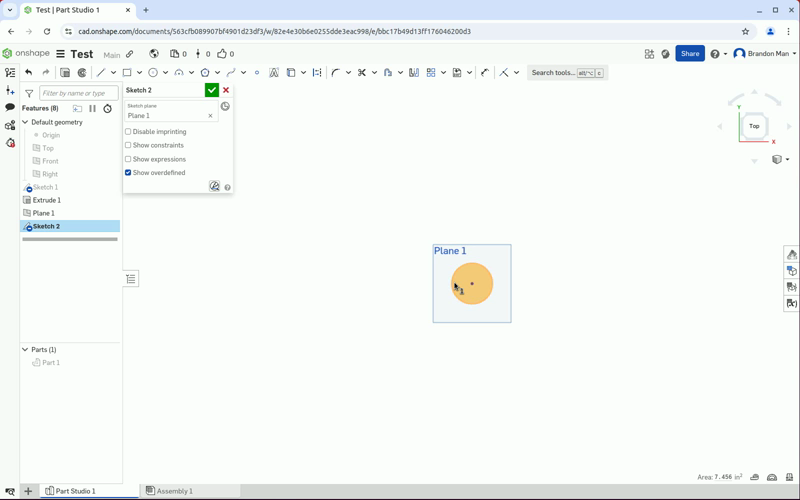
scroll(-6)
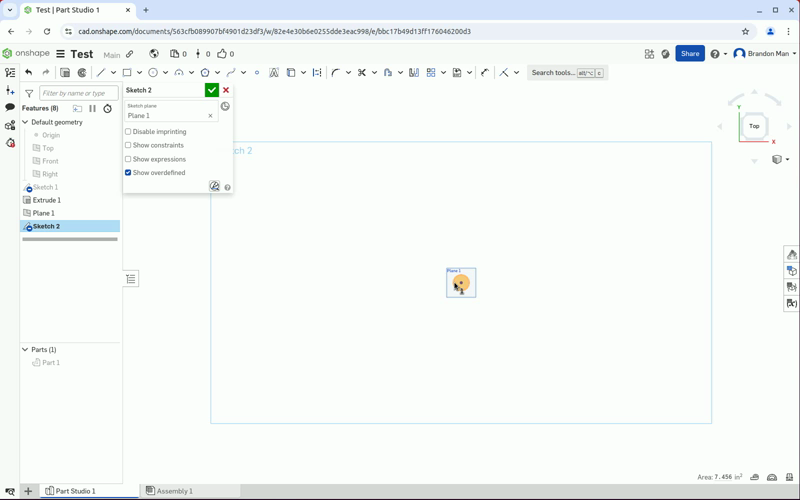
mouse_move(73, 352)
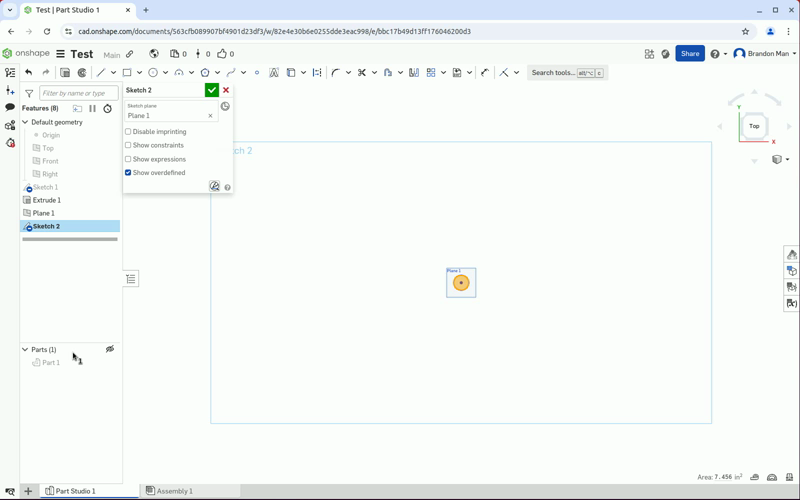
key(shift+y)
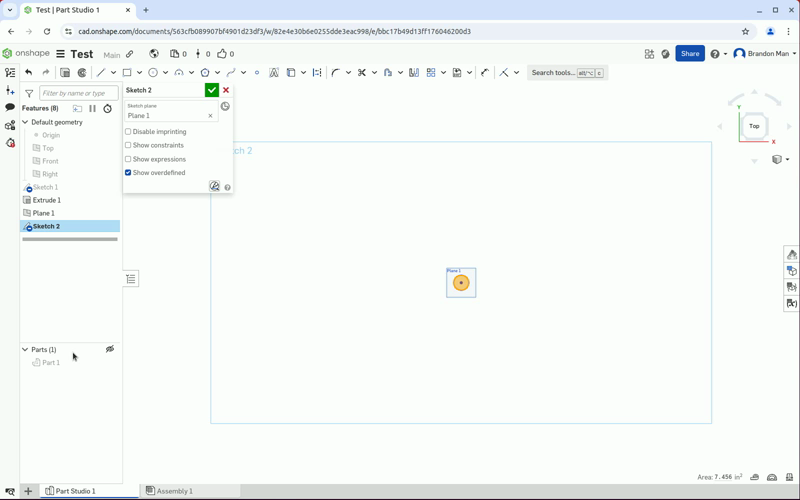
key(shift+e)
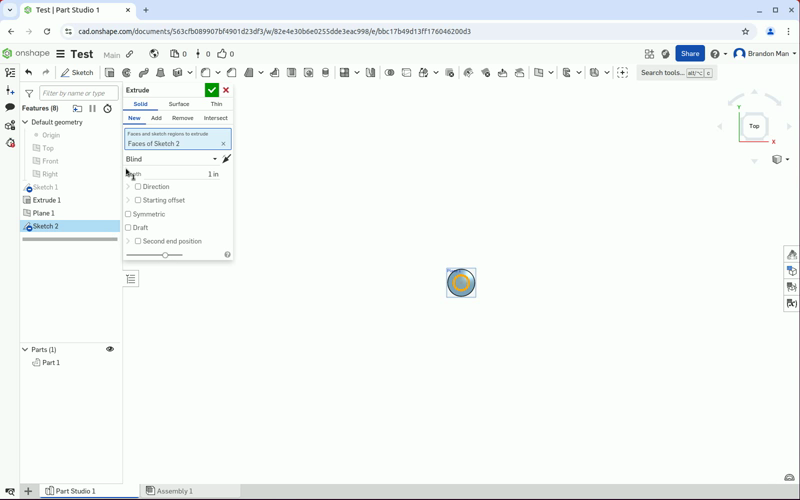
mouse_move(143, 106)
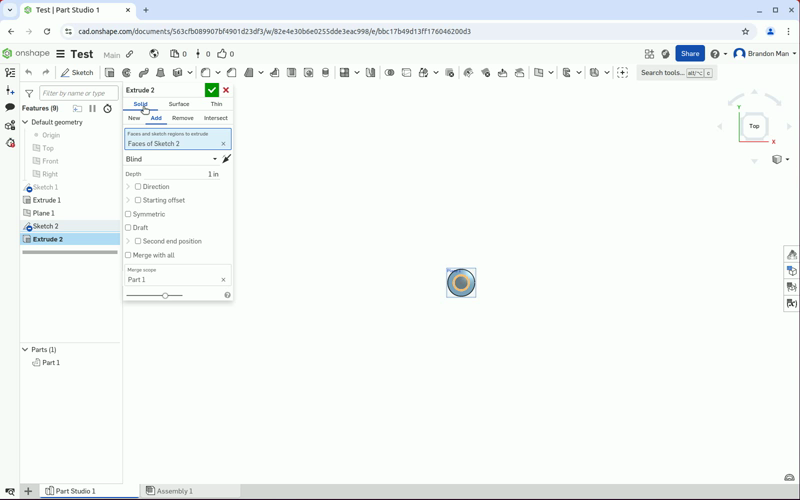
click(143, 106)
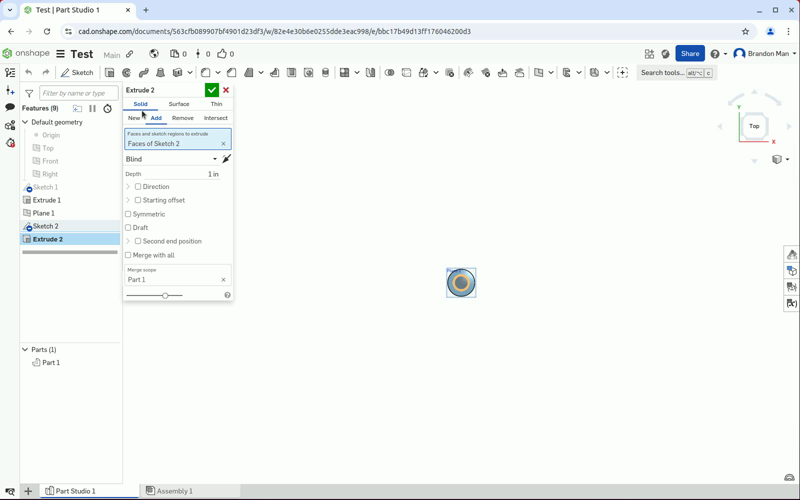
mouse_move(137, 120)
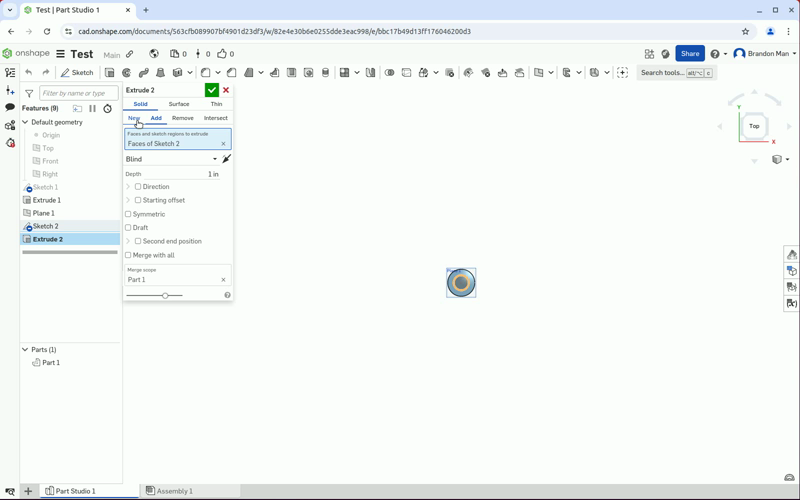
click(137, 120)
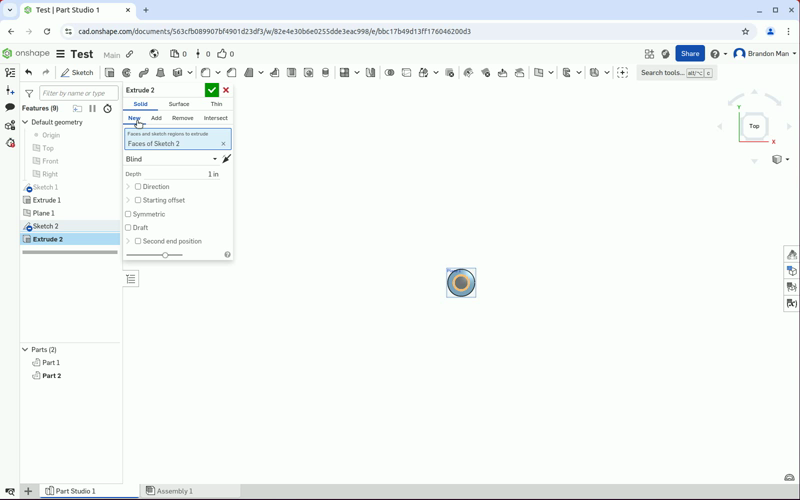
key(tab, 4)
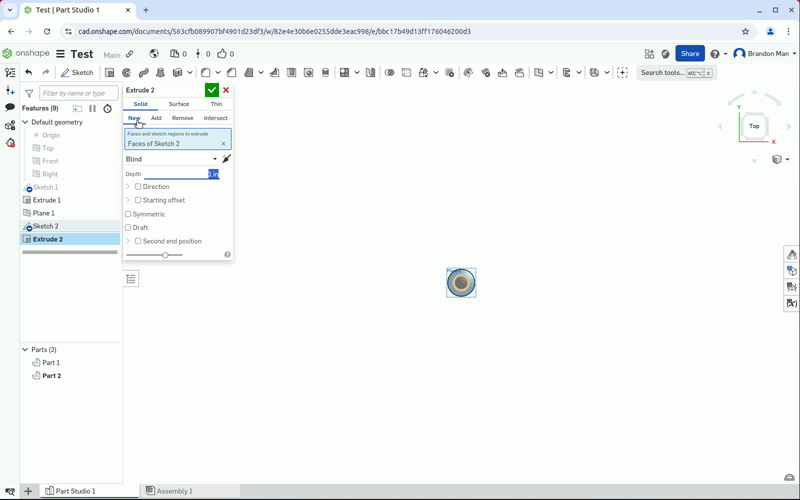
text(5.296)
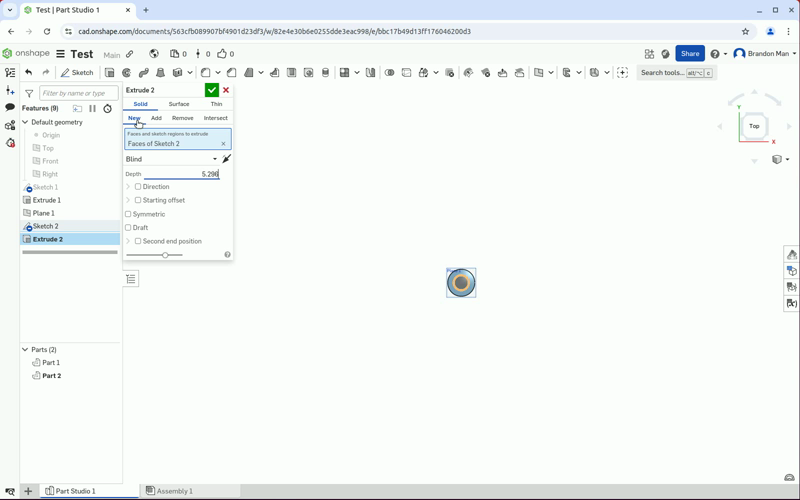
key(enter)
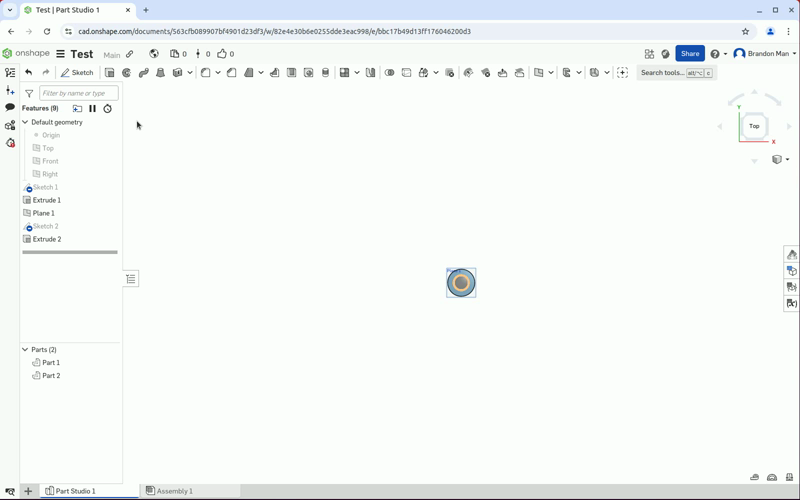
key(shift+h)
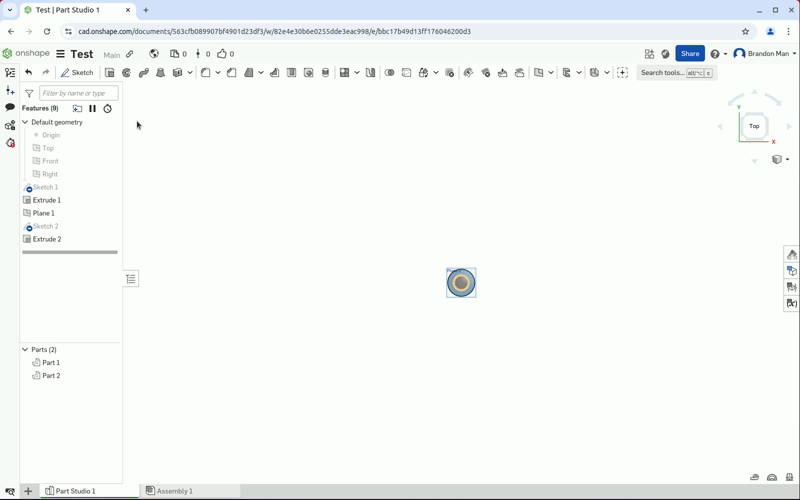
key(shift+h)
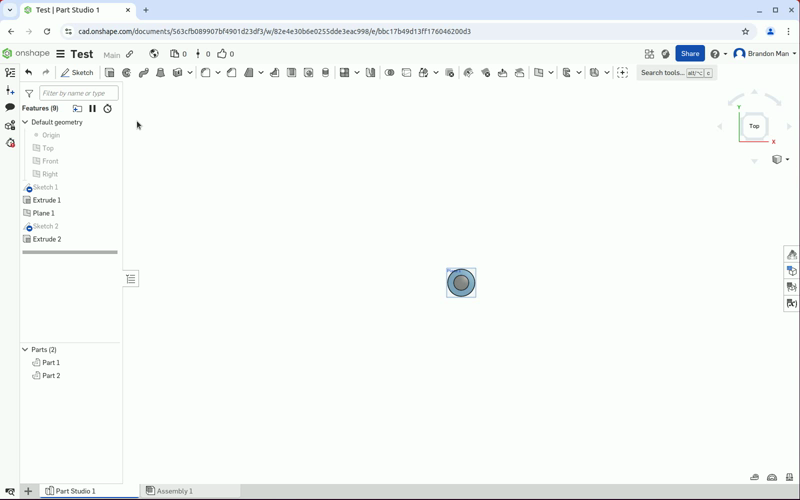
mouse_move(73, 189)
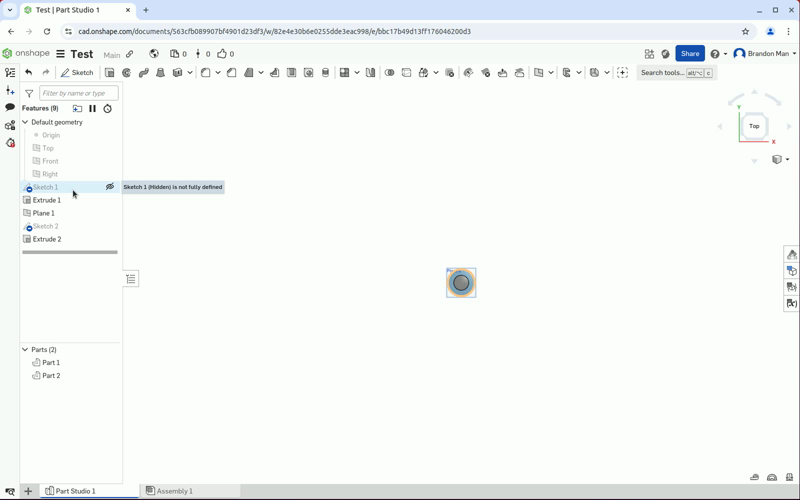
click(73, 189)
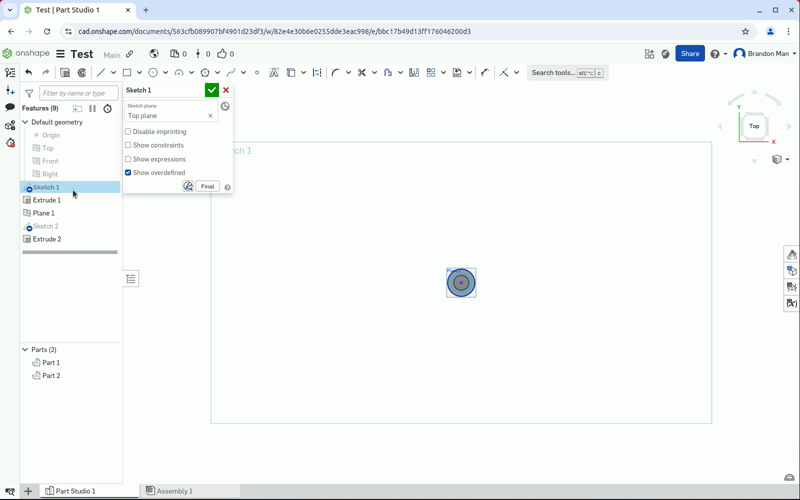
mouse_move(229, 92)
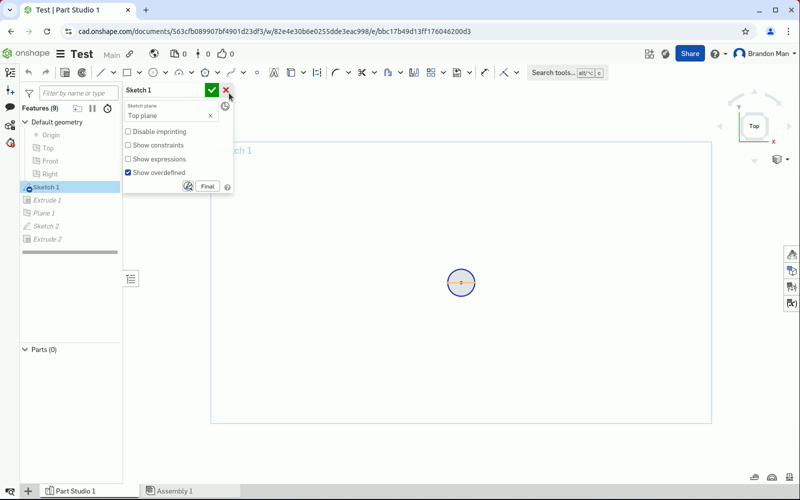
click(229, 92)
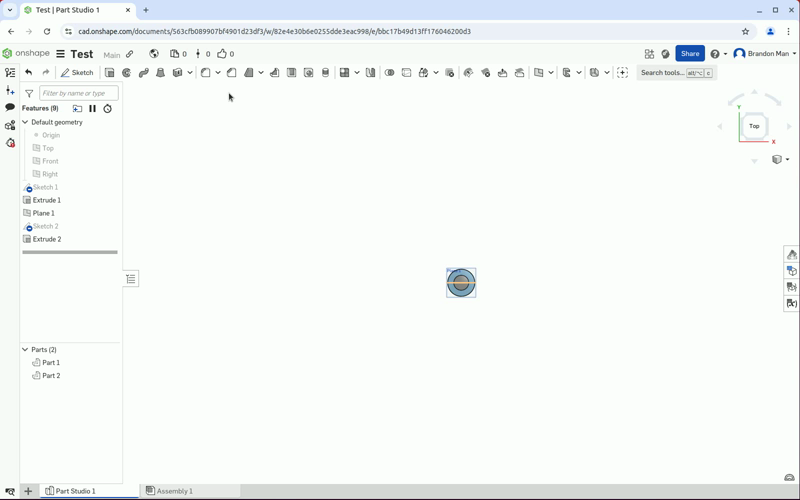
mouse_move(541, 75)
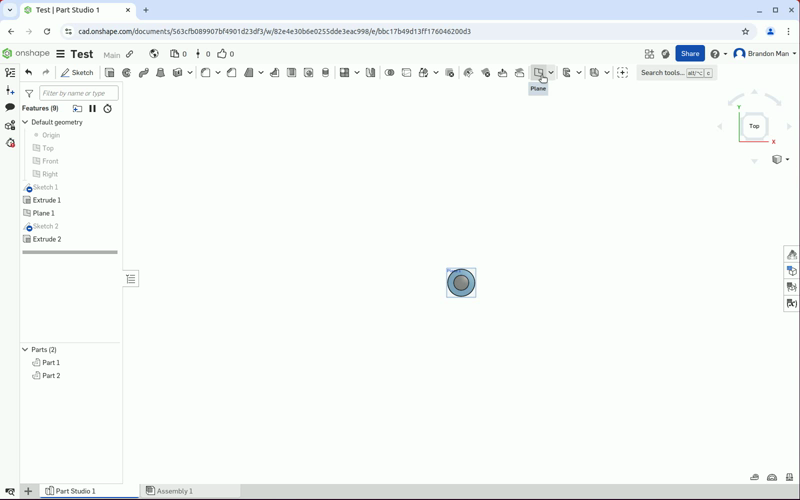
click(541, 75)
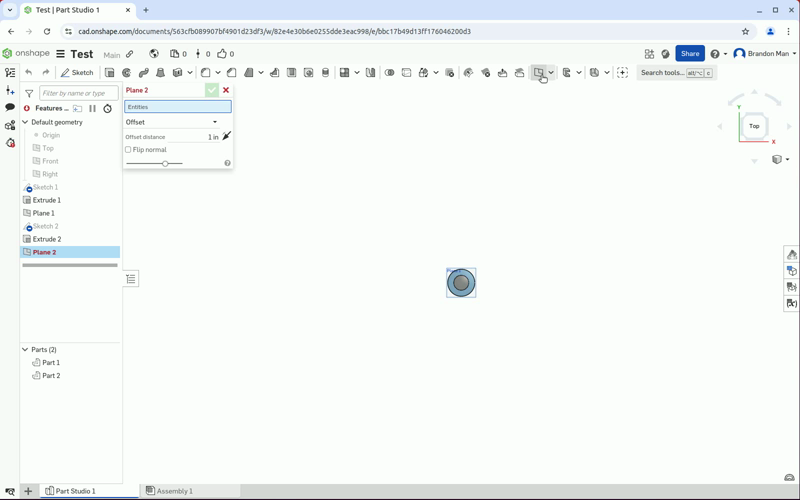
mouse_move(73, 150)
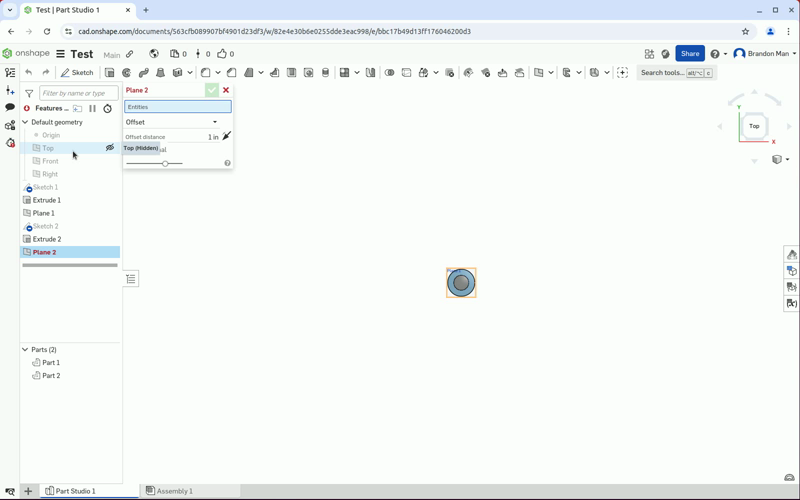
click(73, 150)
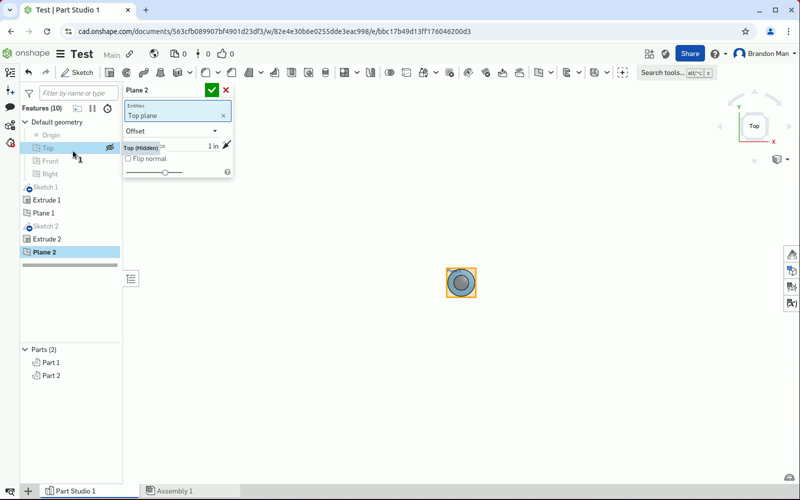
key(tab, 2)
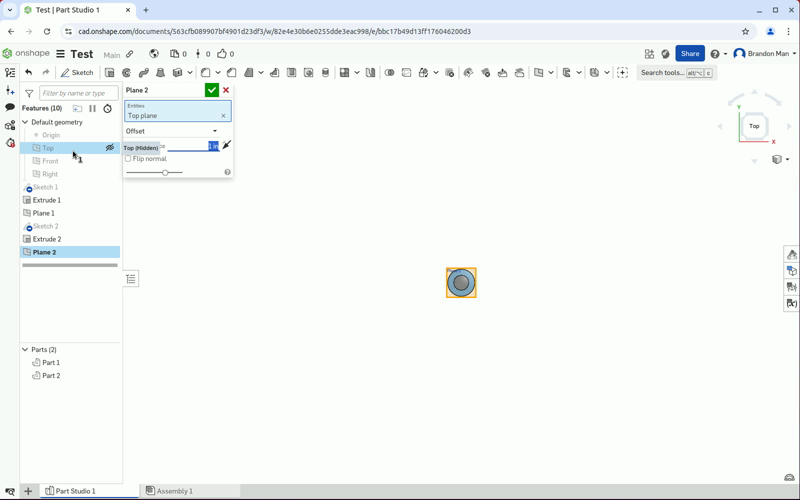
text(19.01)
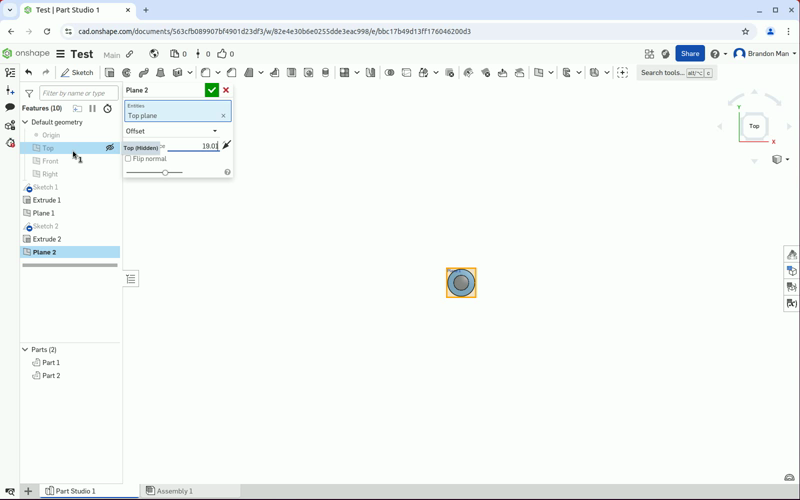
key(enter, 2)
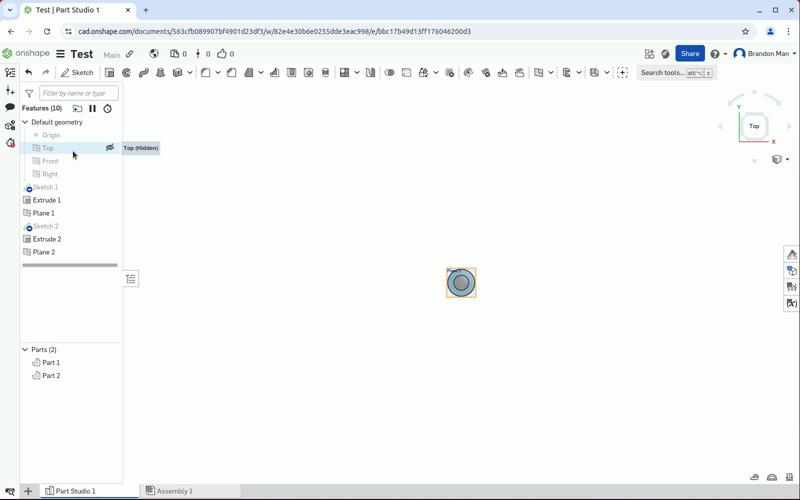
key(shift+s)
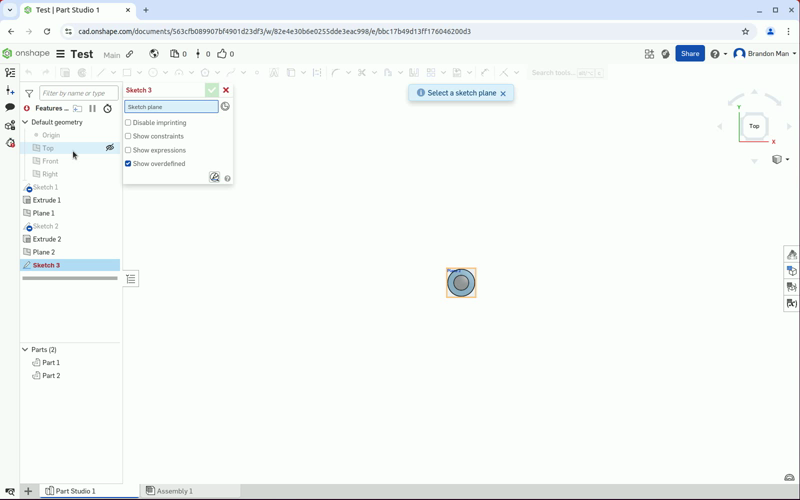
mouse_move(73, 254)
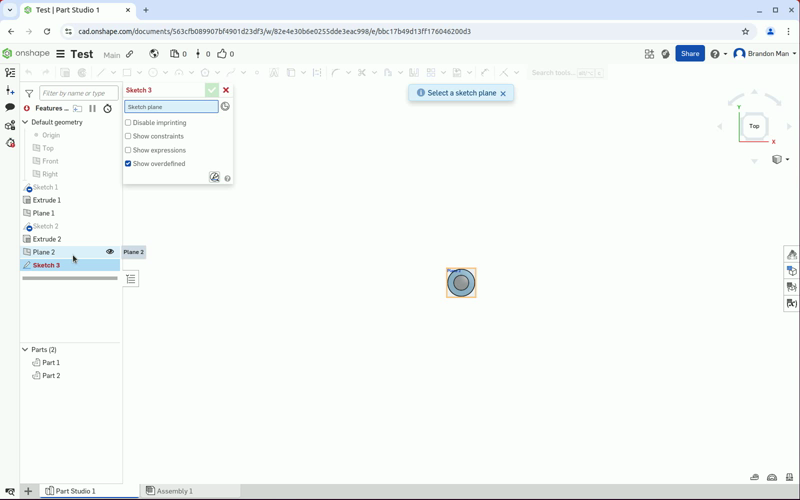
click(73, 254)
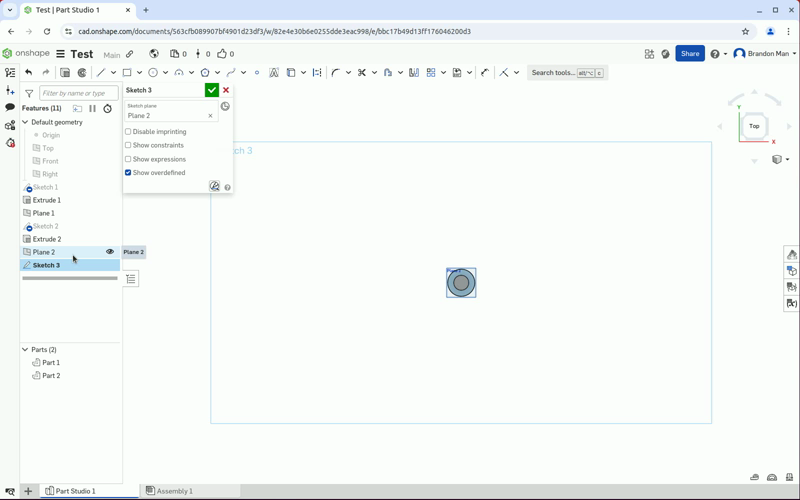
mouse_move(73, 352)
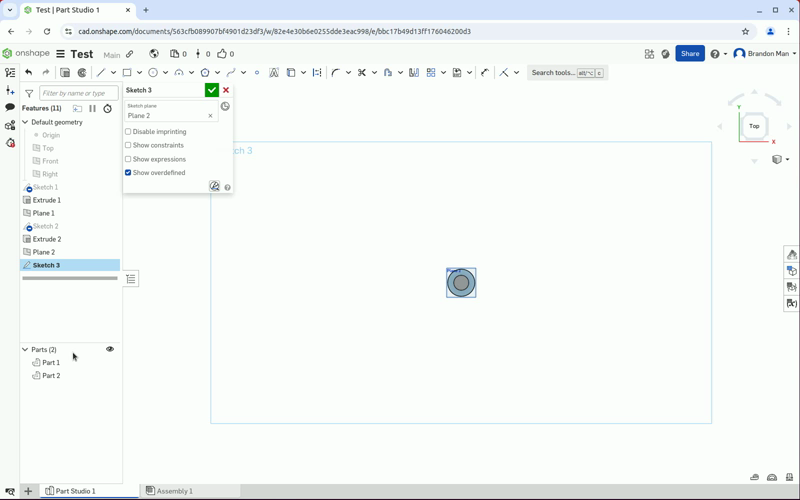
key(y)
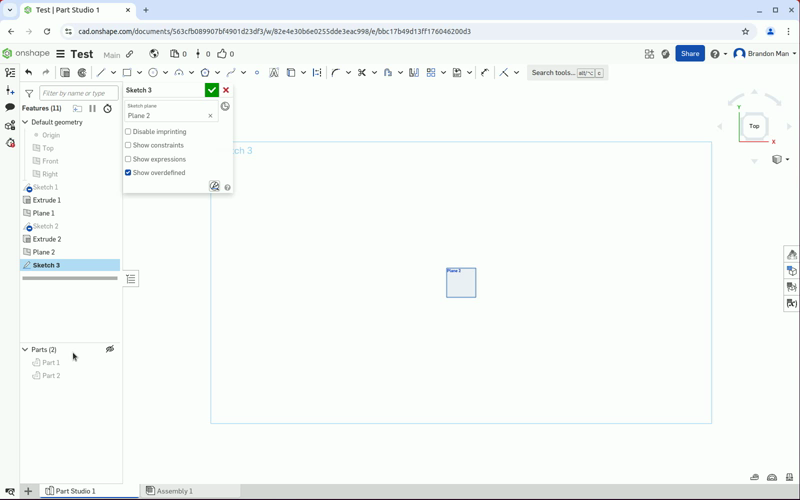
key(c)
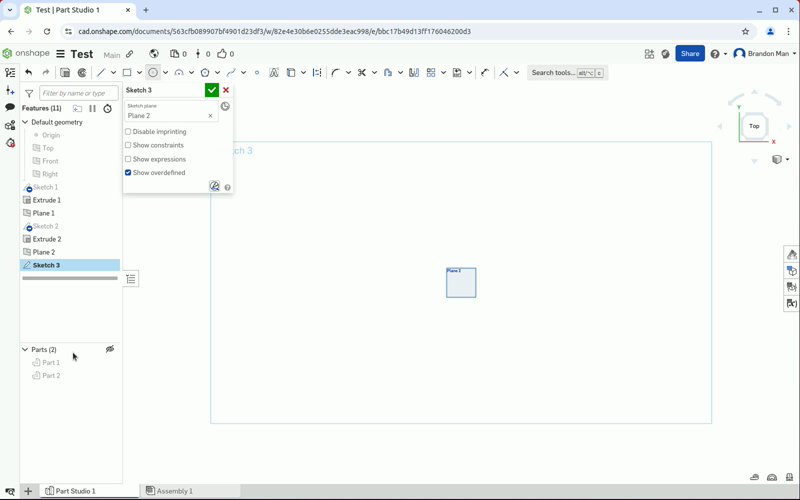
key_down(shift)
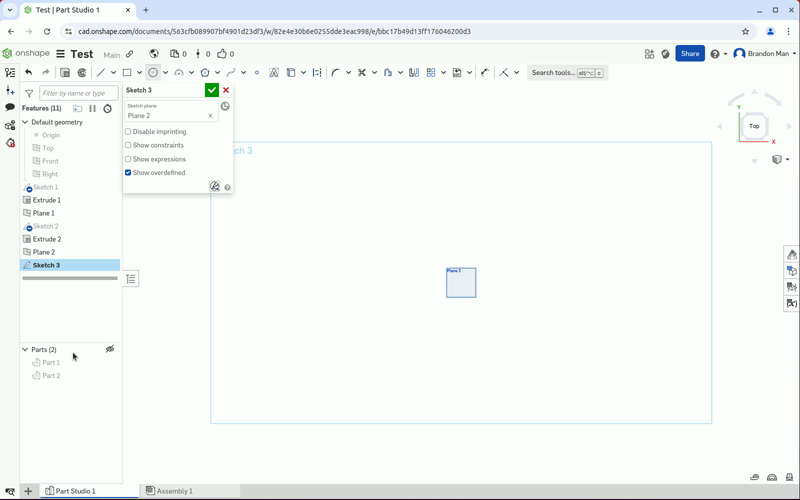
mouse_move(461, 282)
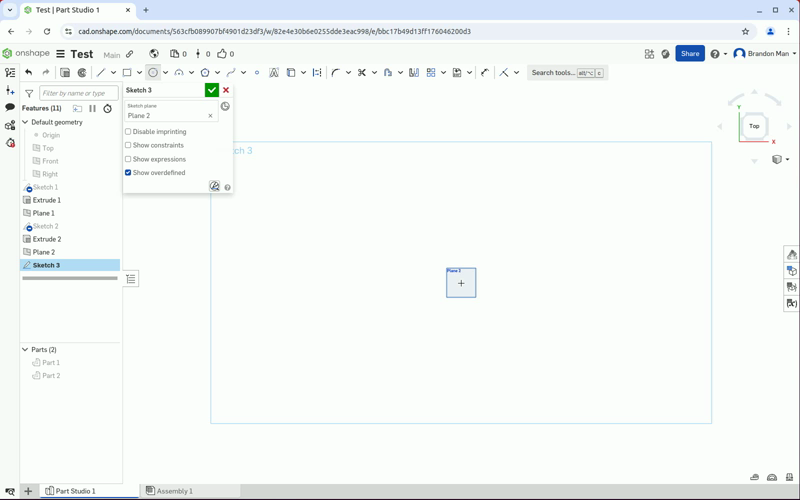
click(461, 282)
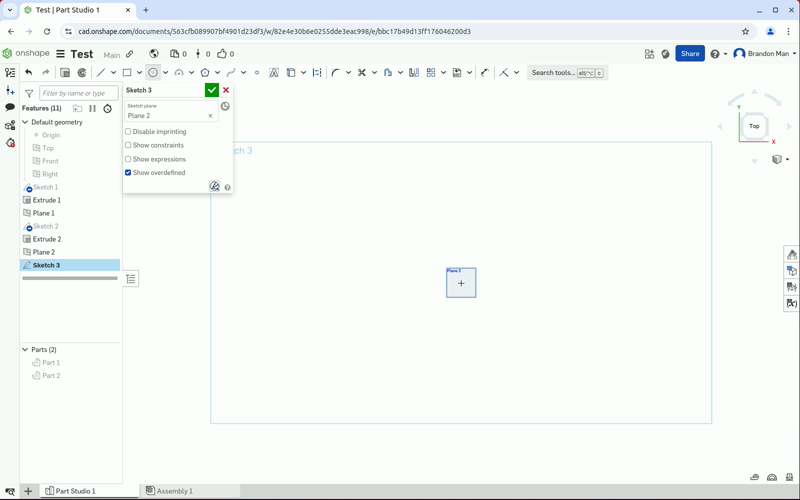
key_up(shift)
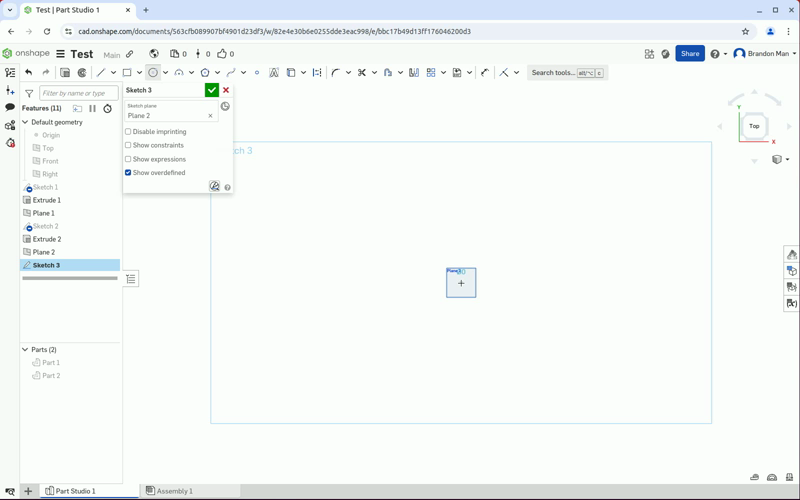
mouse_move(466, 282)
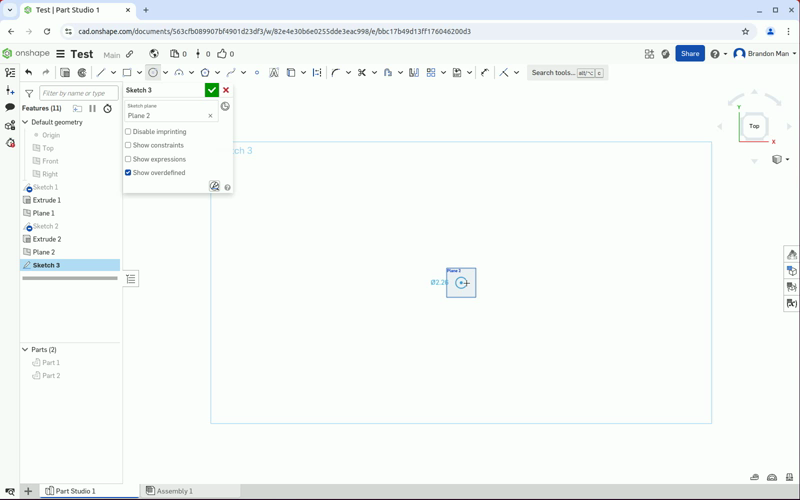
click(466, 282)
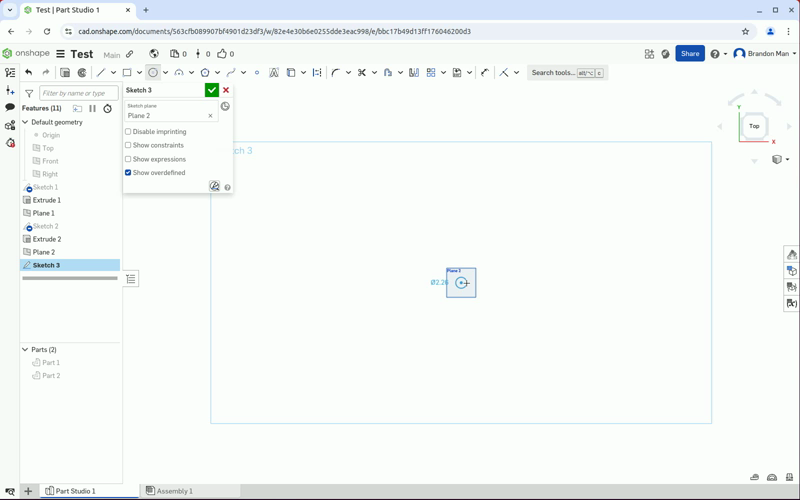
key(esc)
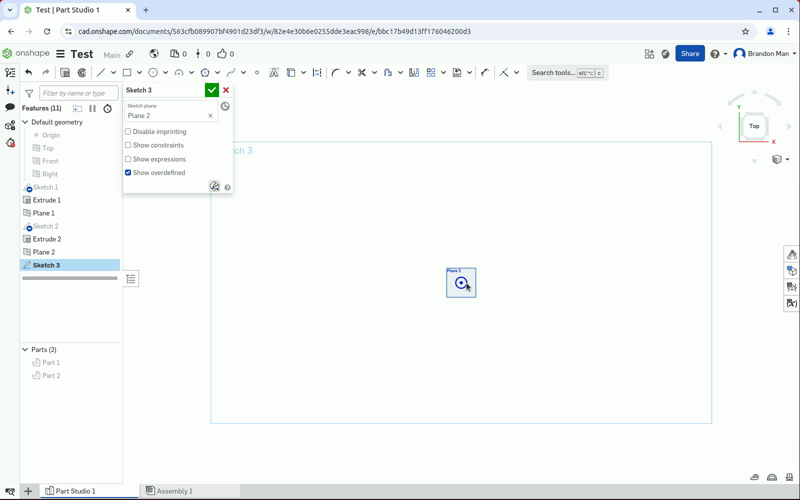
mouse_move(457, 279)
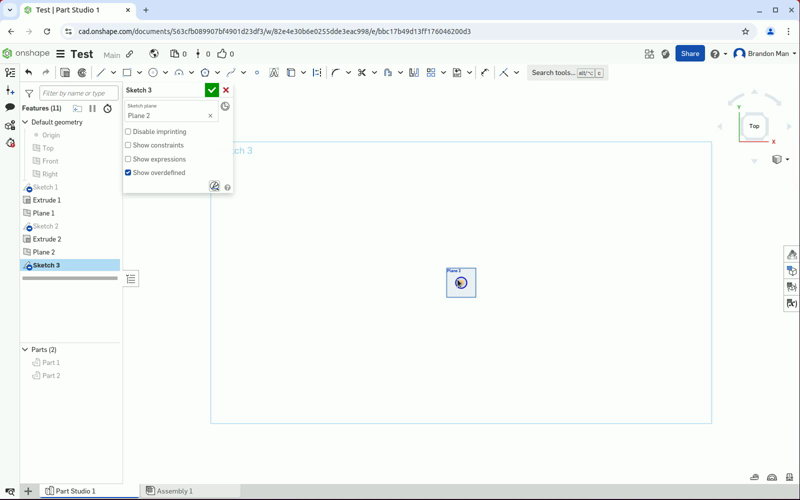
scroll(6)
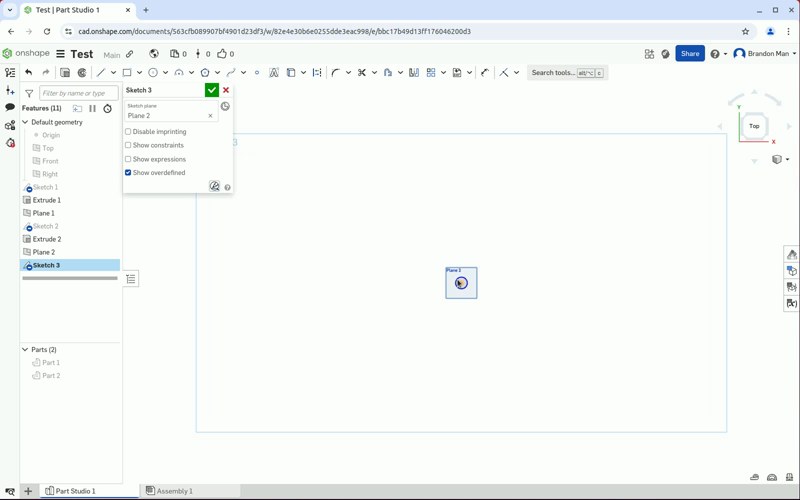
scroll(6)
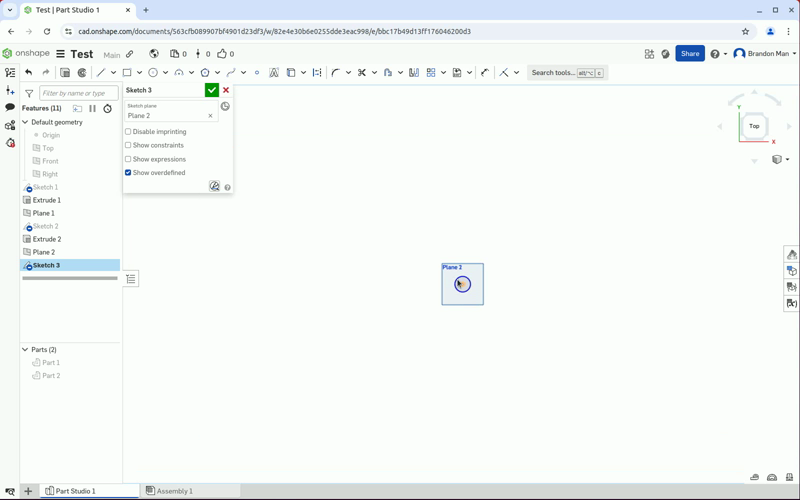
scroll(6)
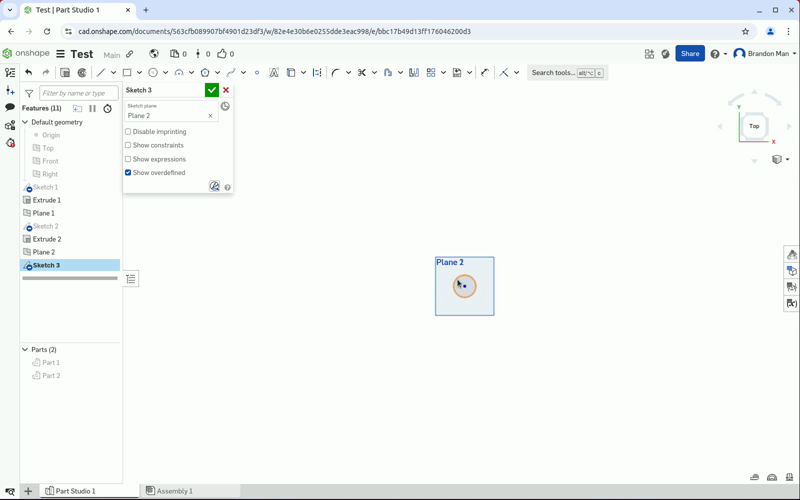
scroll(6)
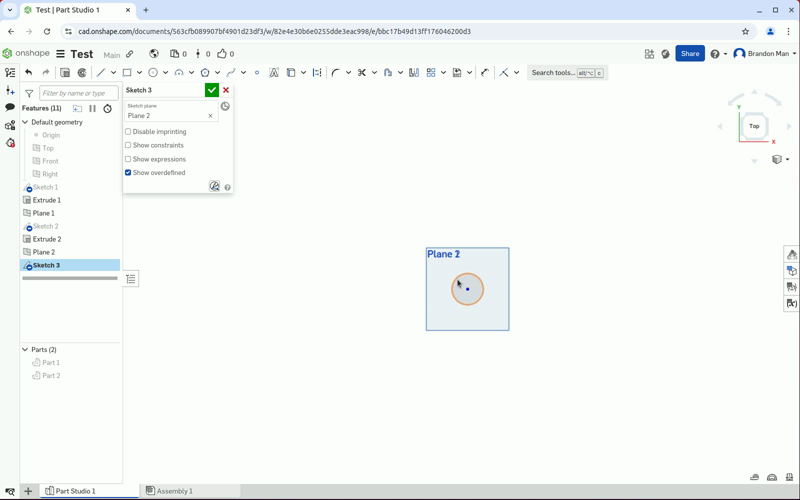
scroll(6)
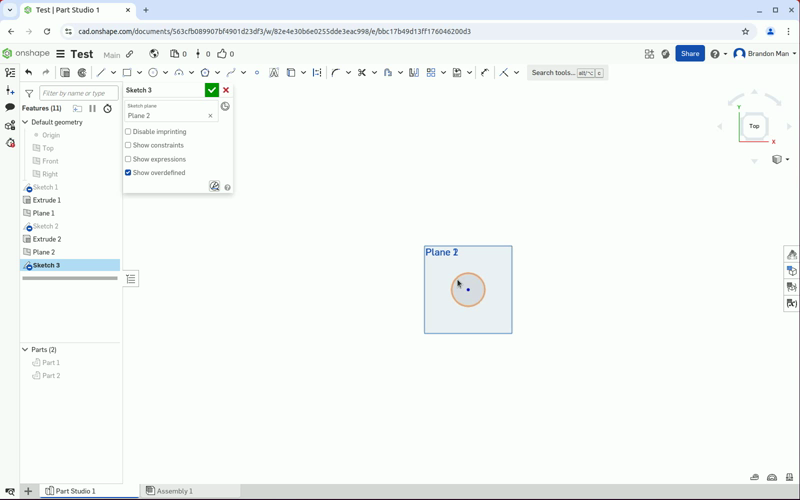
scroll(6)
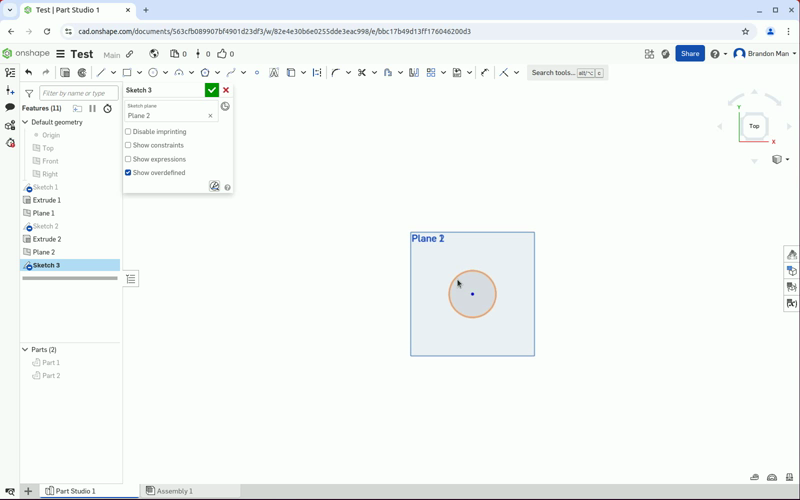
scroll(6)
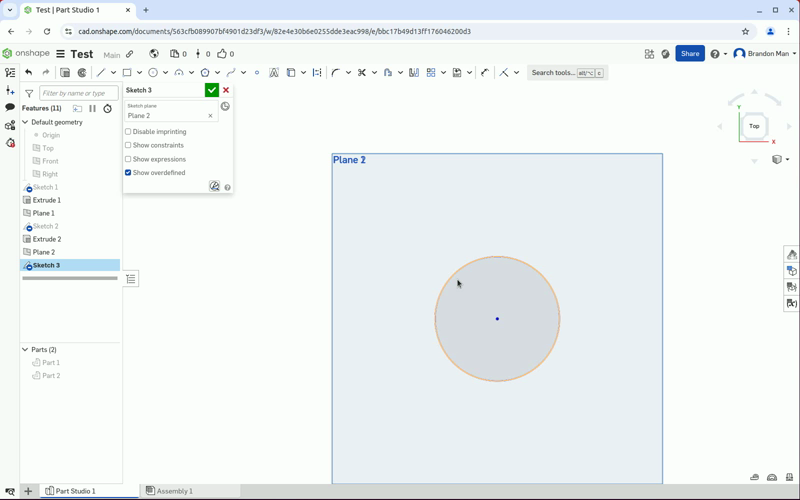
click(457, 279)
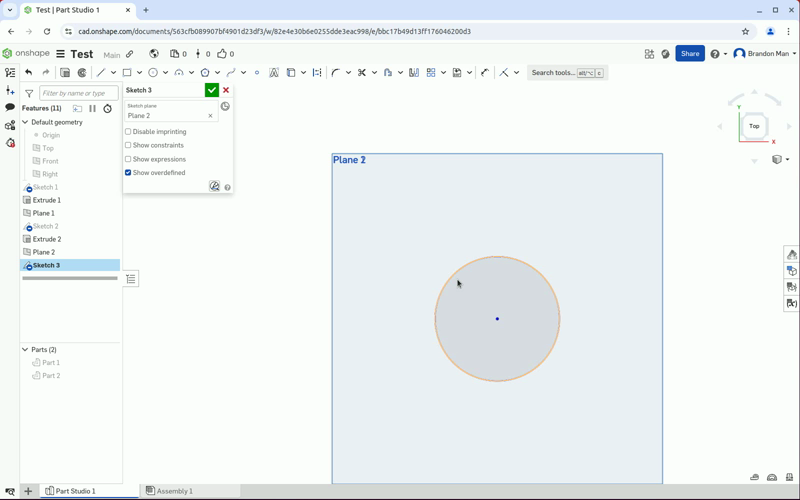
scroll(-6)
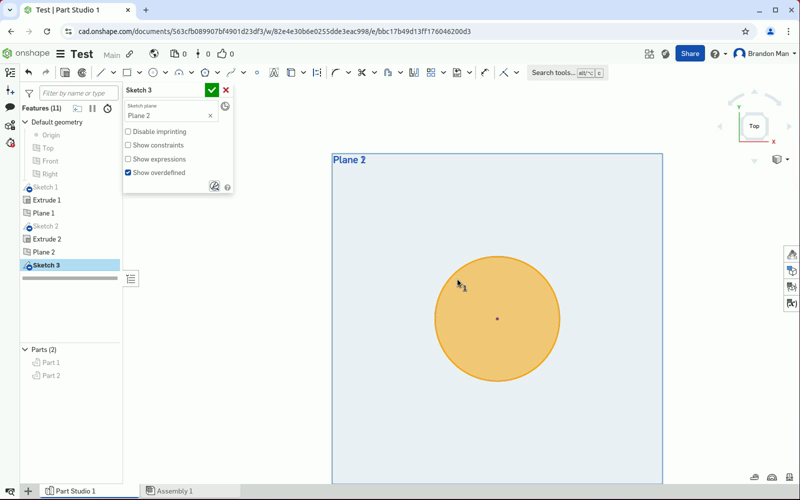
scroll(-6)
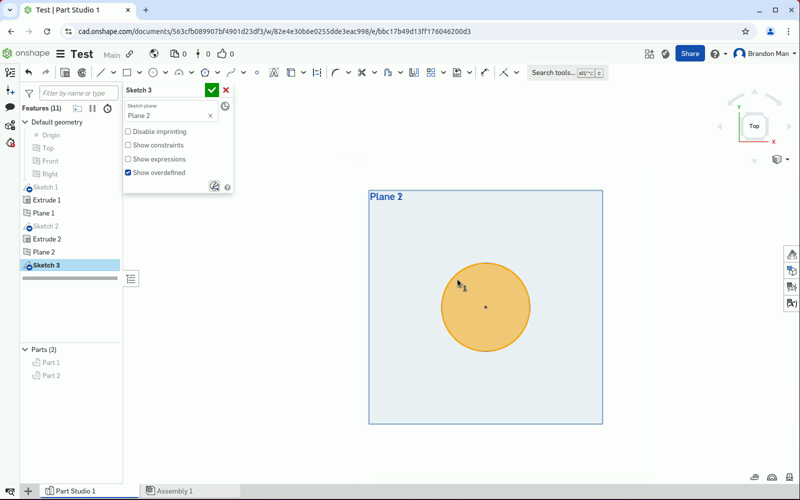
scroll(-6)
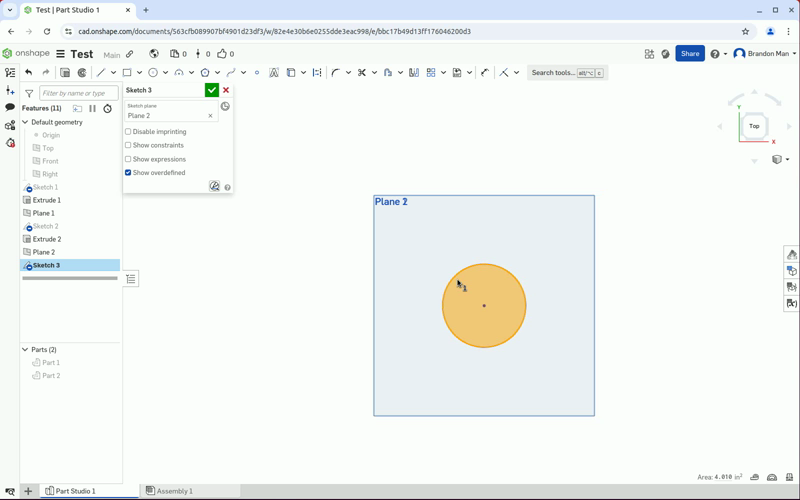
scroll(-6)
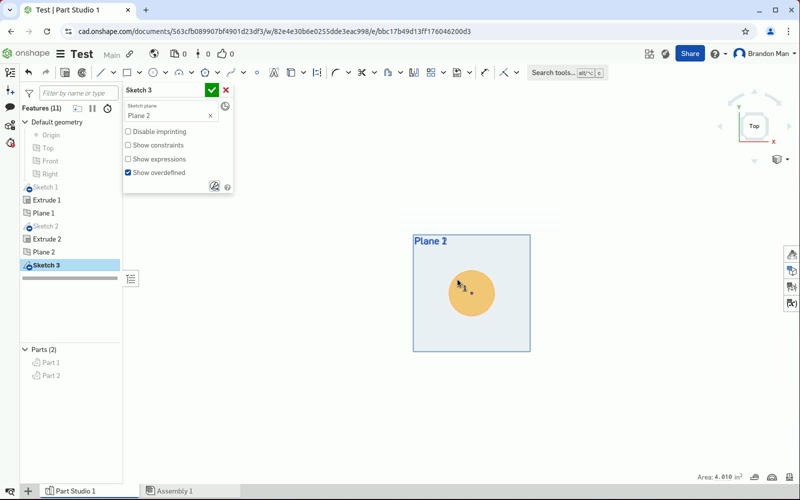
scroll(-6)
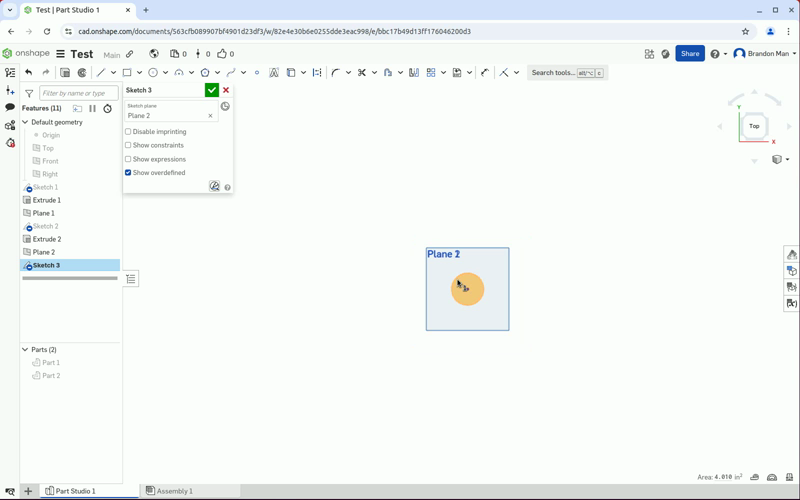
scroll(-6)
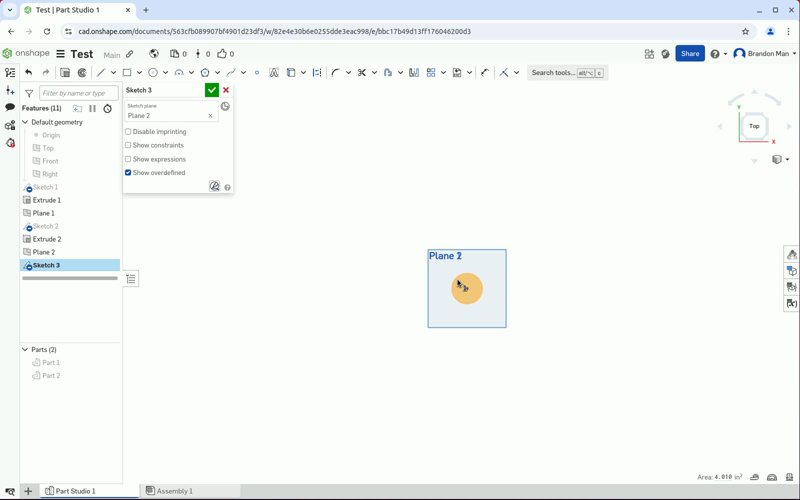
scroll(-6)
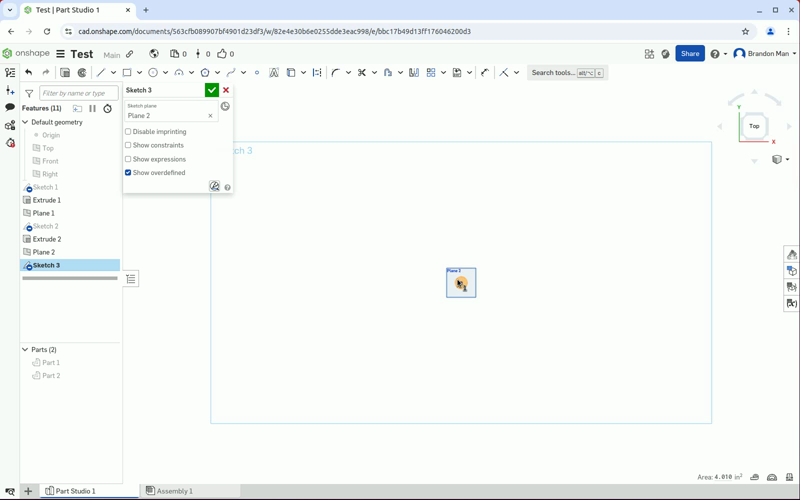
mouse_move(73, 352)
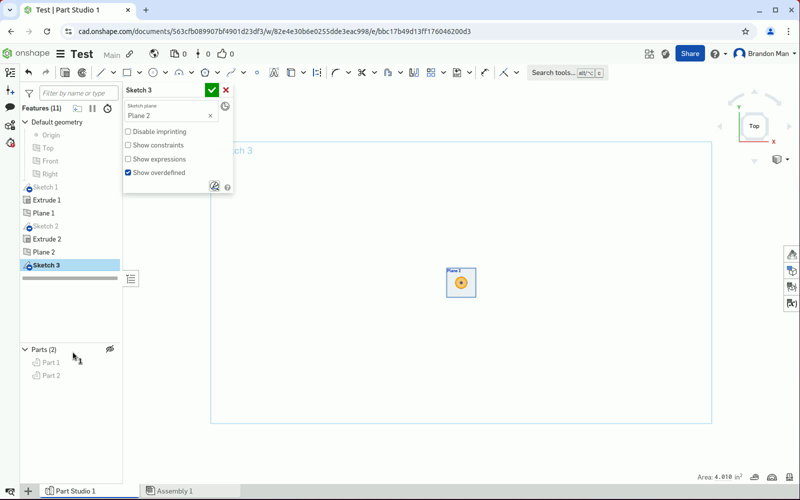
key(shift+y)
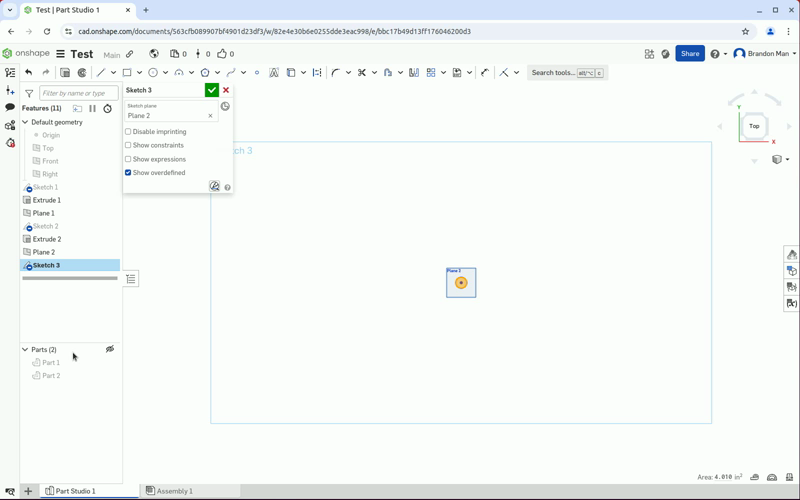
key(shift+e)
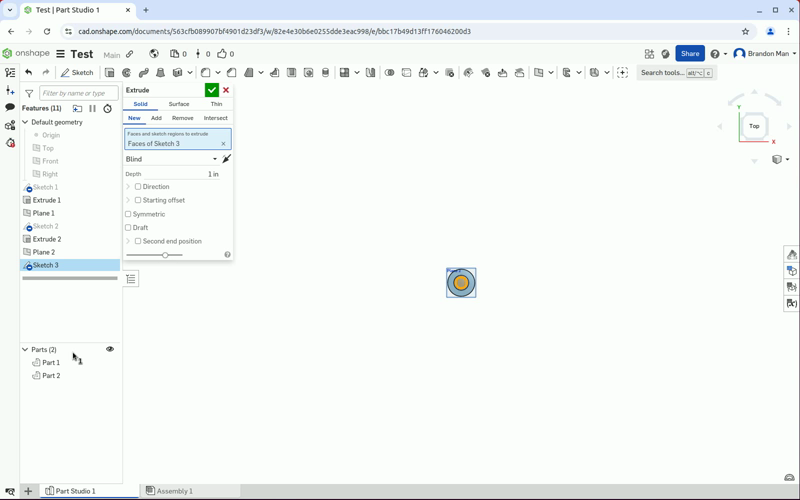
mouse_move(143, 106)
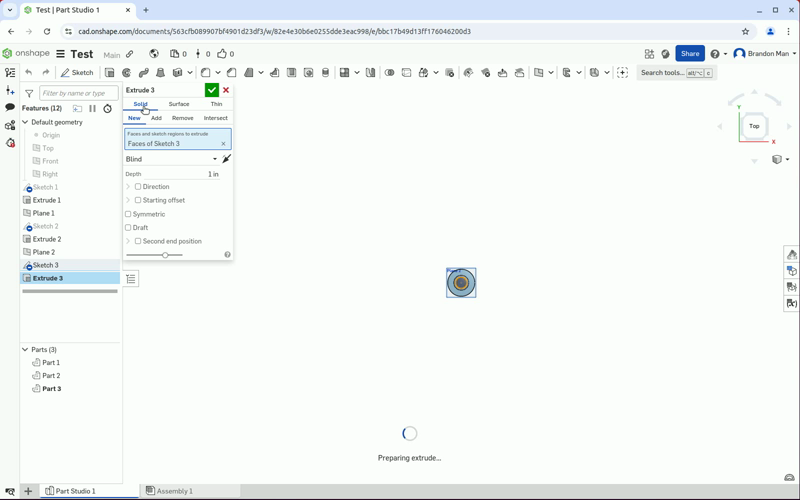
click(143, 106)
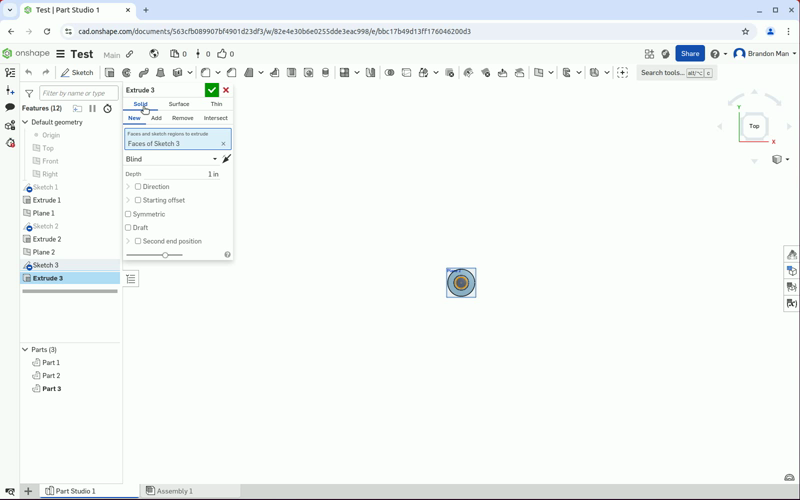
mouse_move(137, 120)
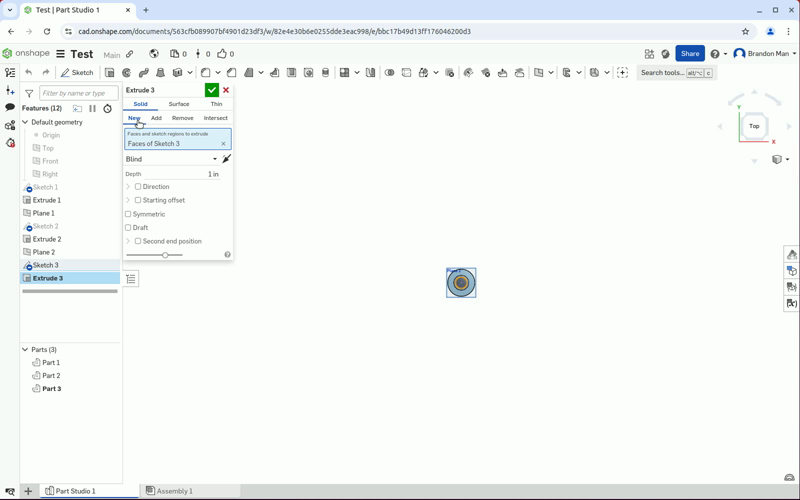
click(137, 120)
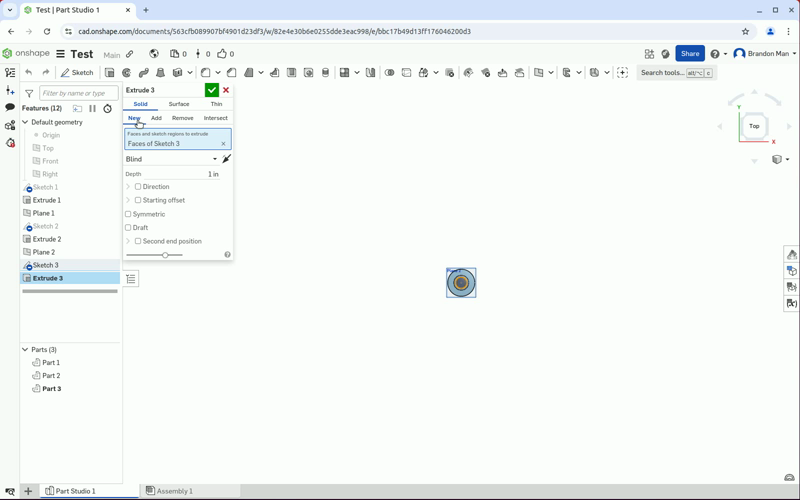
key(tab, 4)
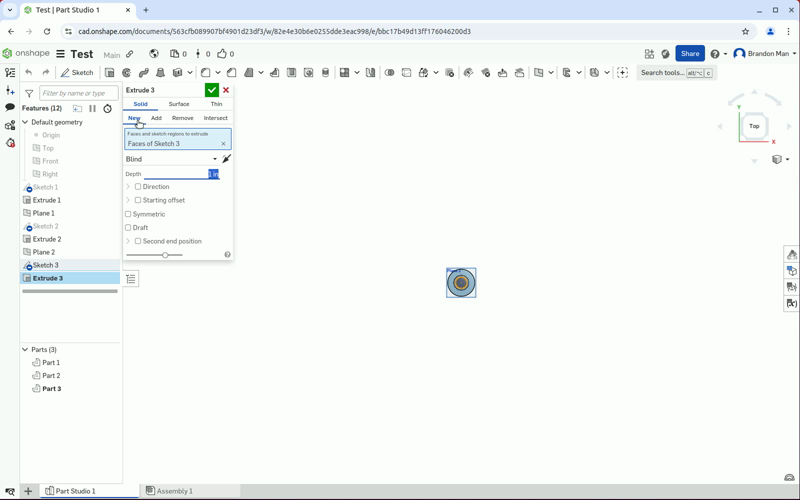
text(0.722)
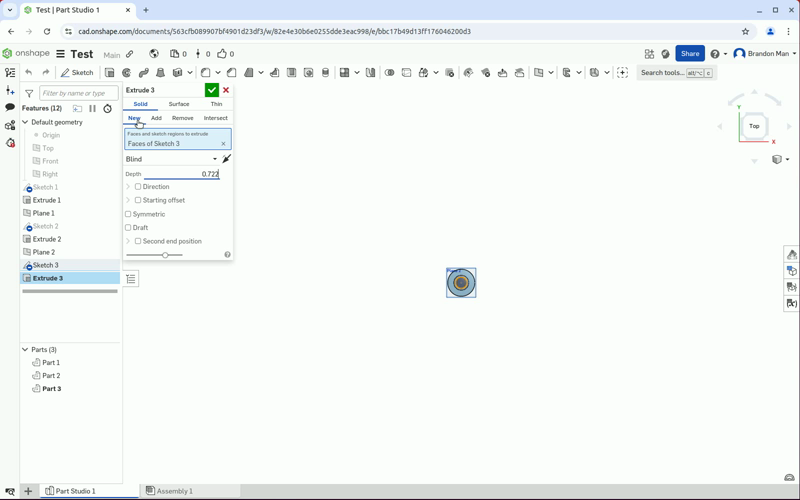
key(enter)
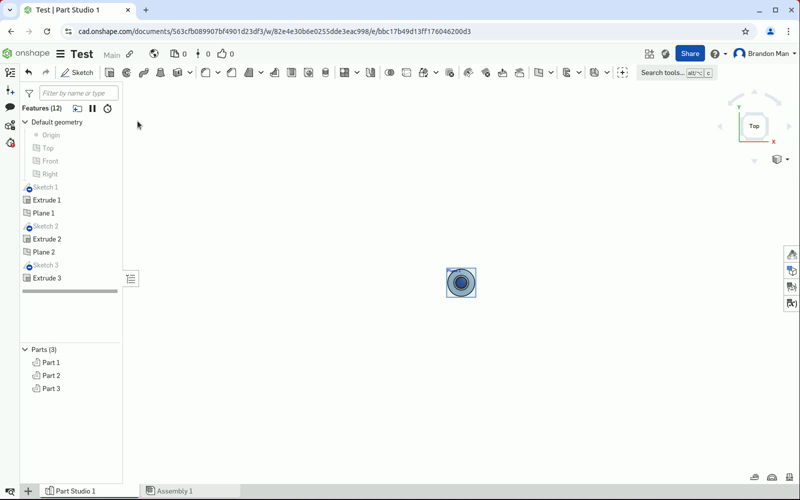
key(shift+h)
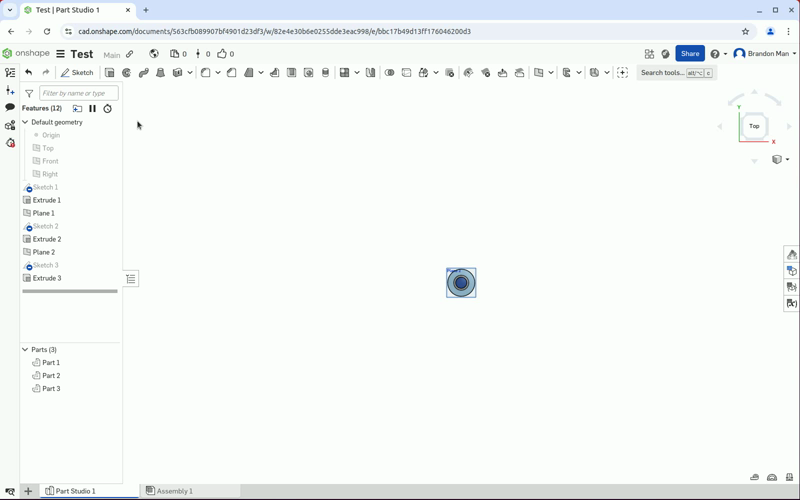
key(shift+h)
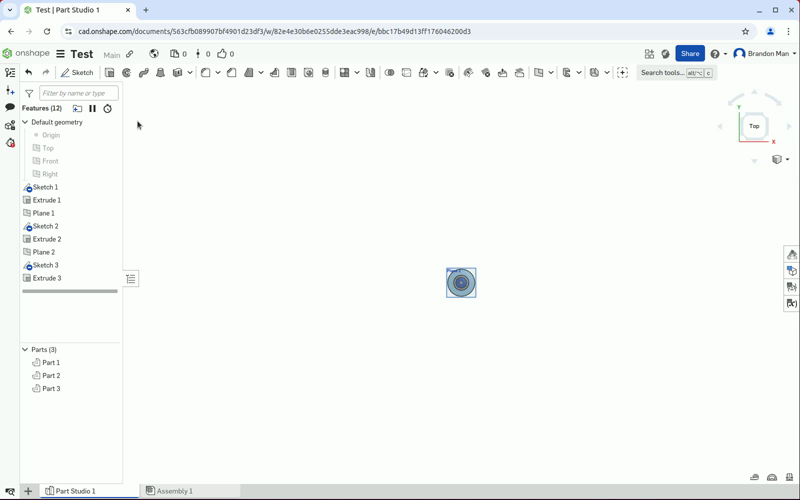
key(shift+7)
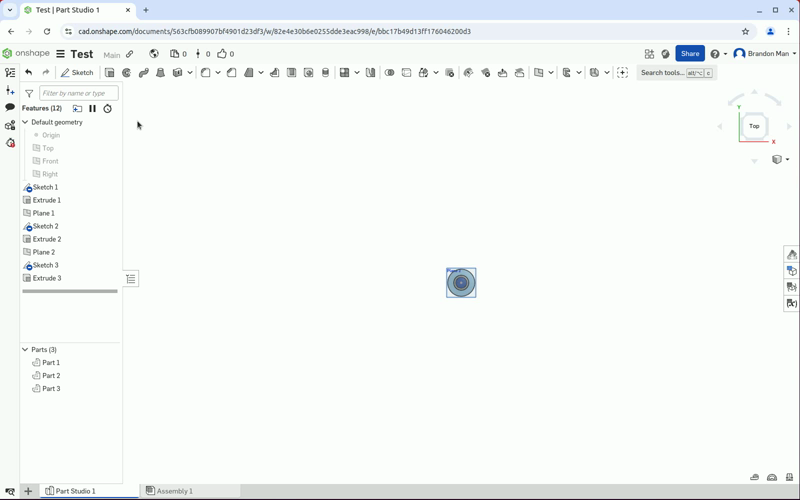
key(up, 3)
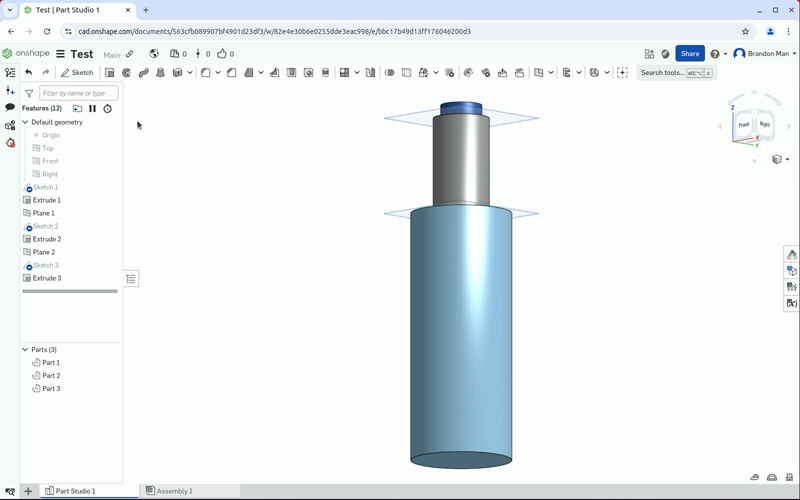
key(left, 3)
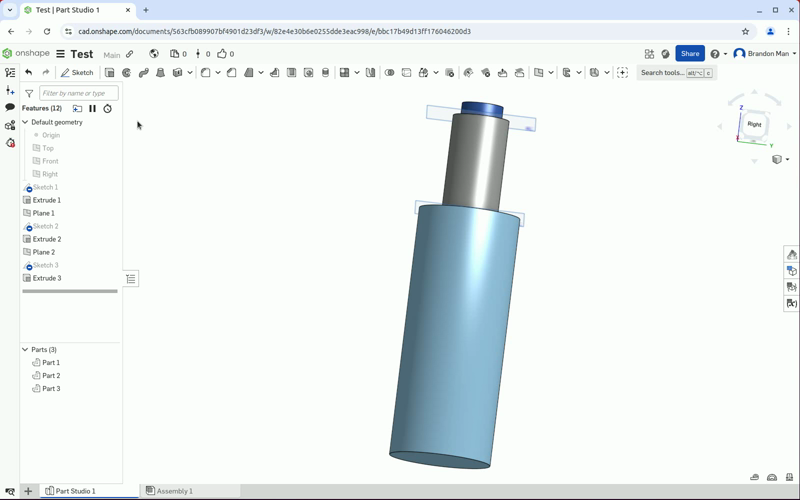
key(right, 3)
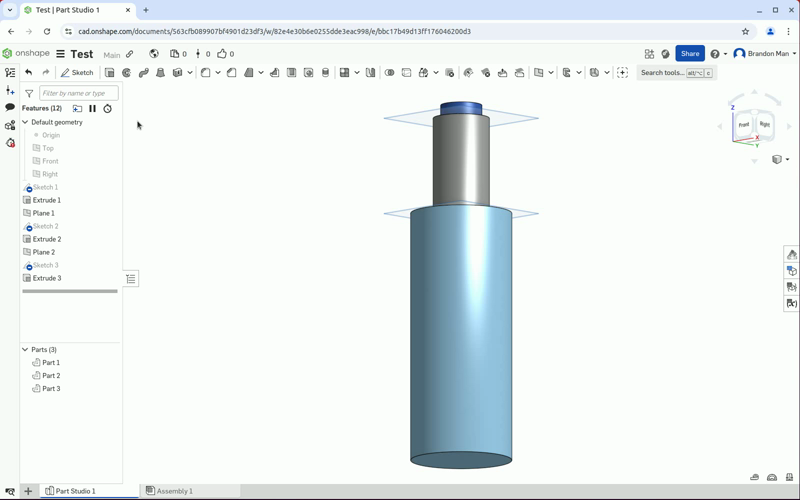
key(down, 3)
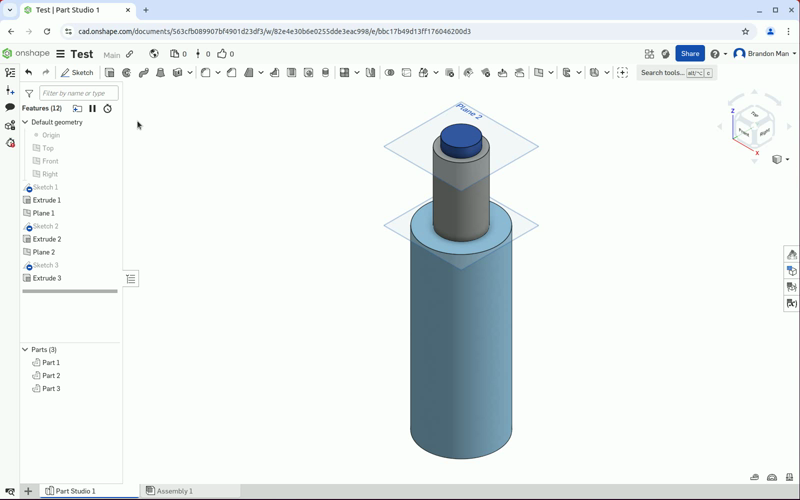
mouse_move(73, 189)
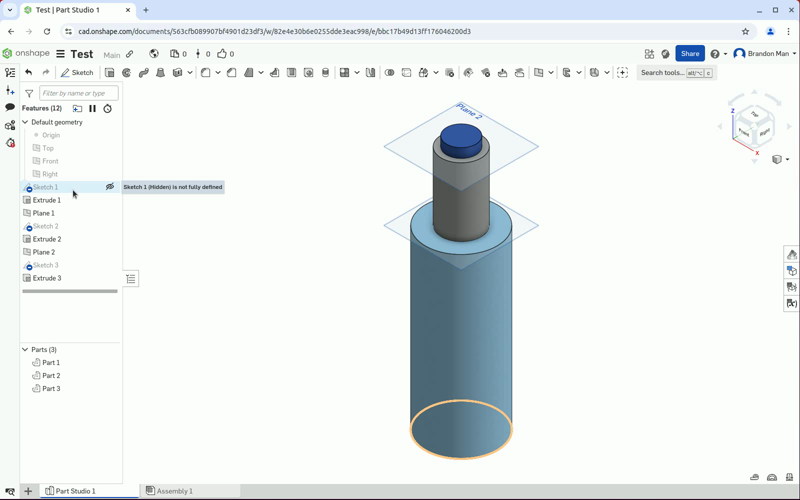
click(73, 189)